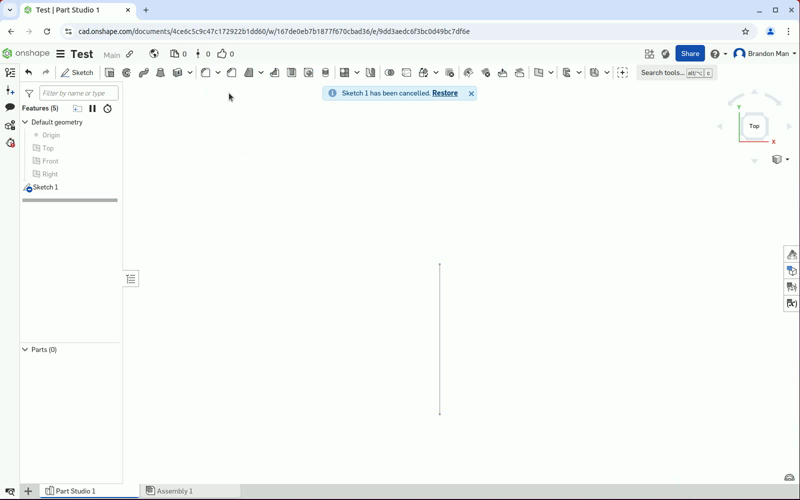
key(shift+h)
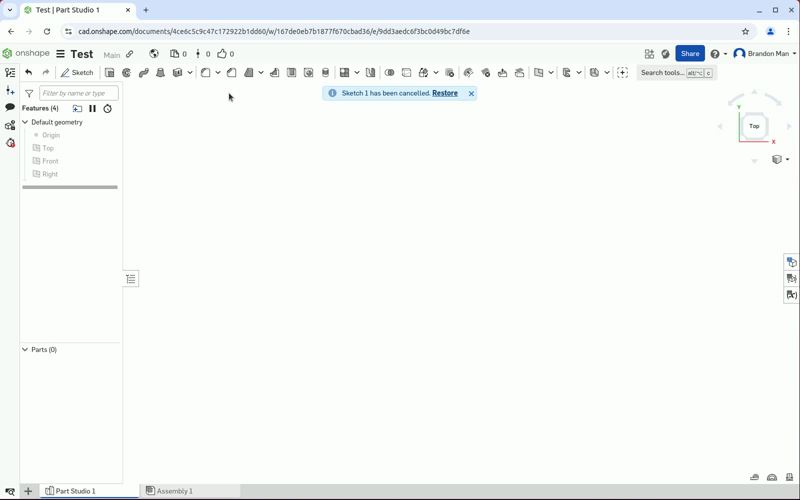
mouse_move(73, 352)
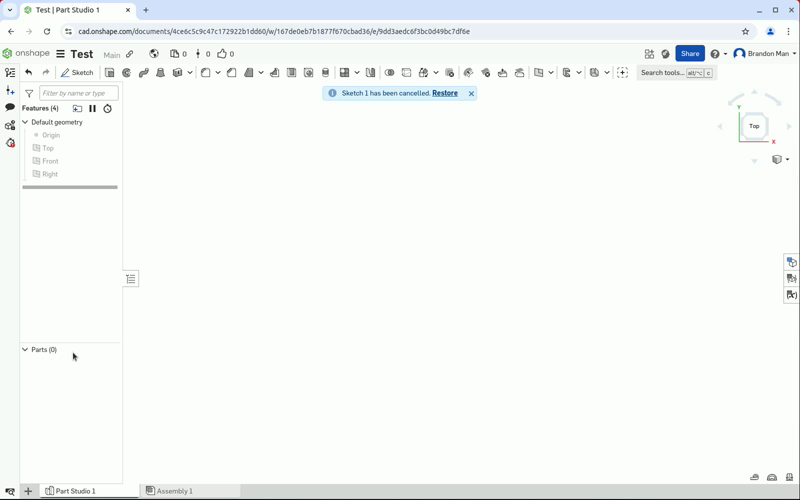
key(y)
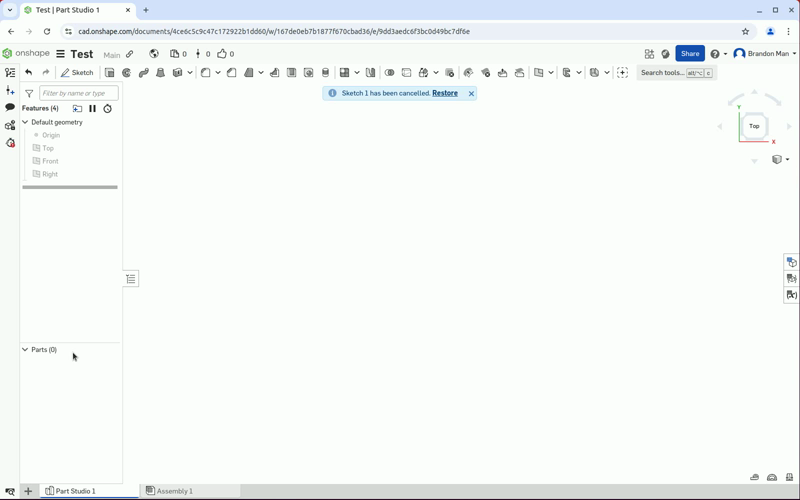
key(shift+p)
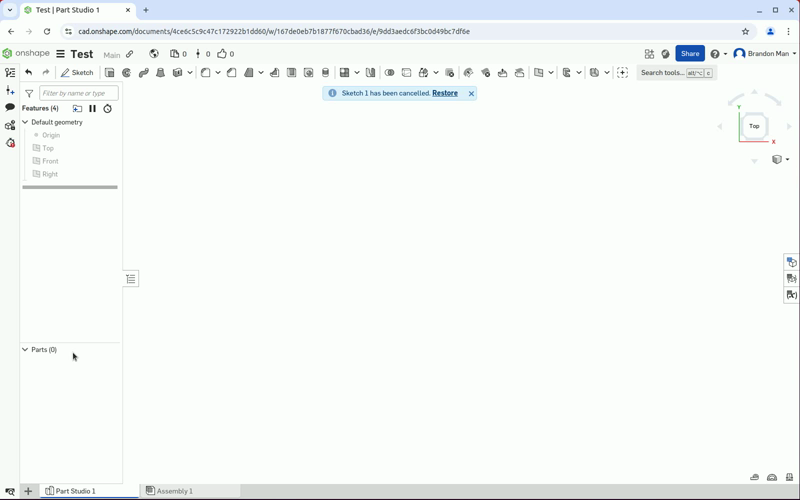
key(space)
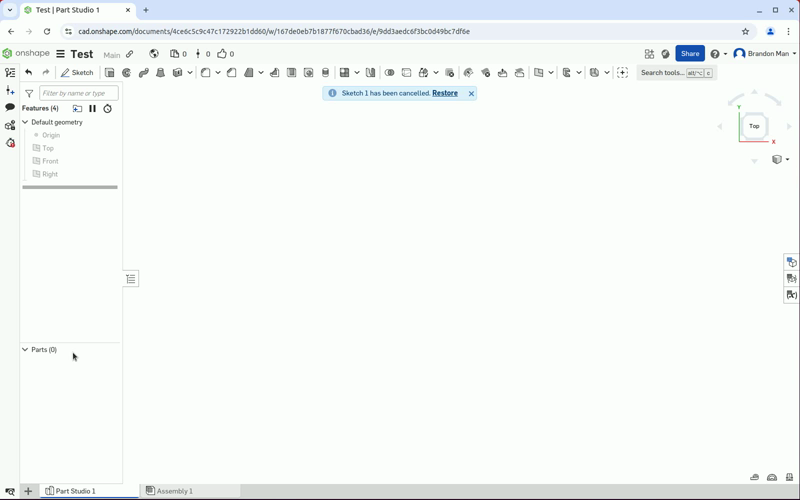
key_down(shift)
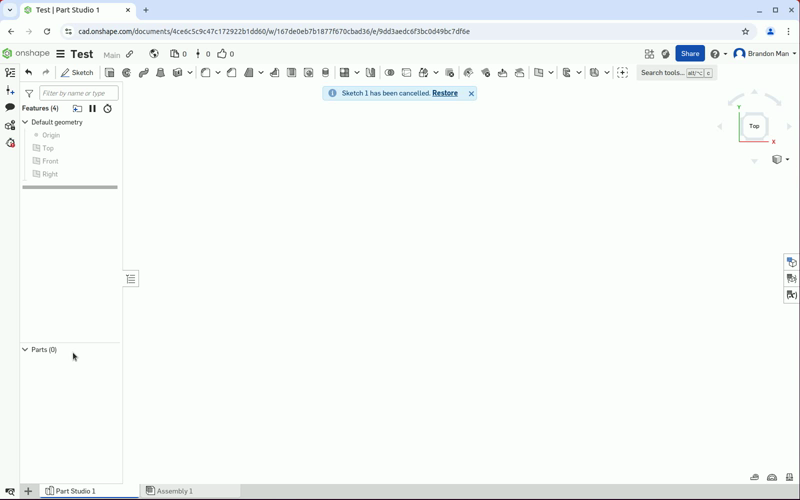
key(up)
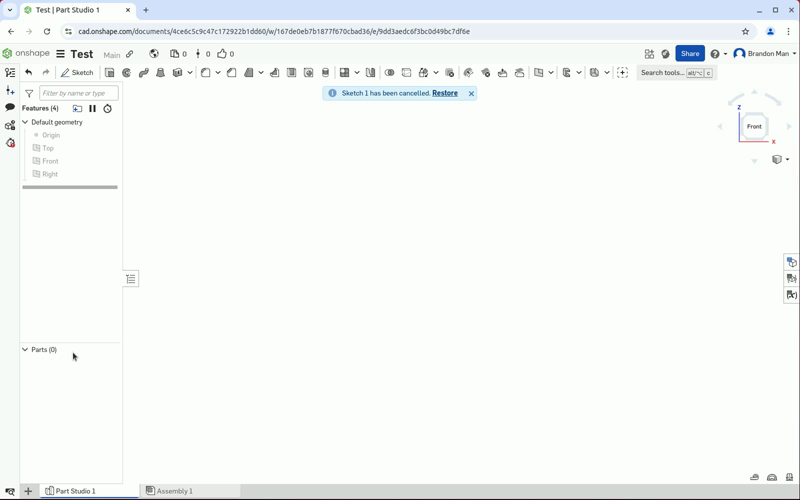
key_up(shift)
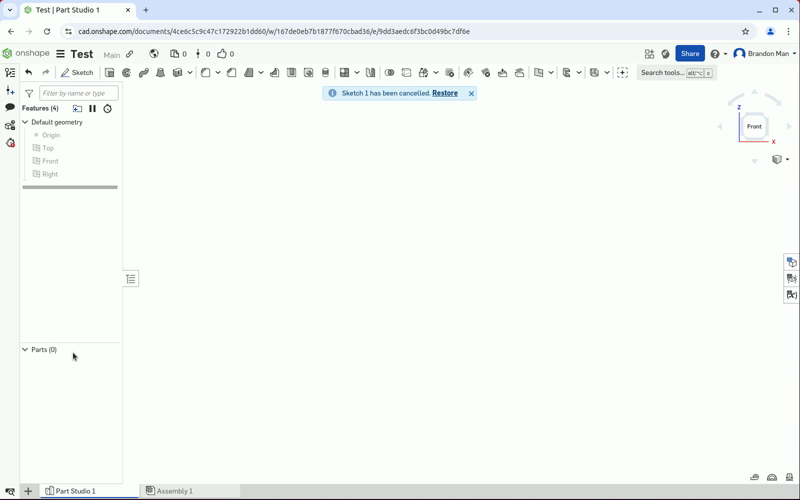
mouse_move(73, 352)
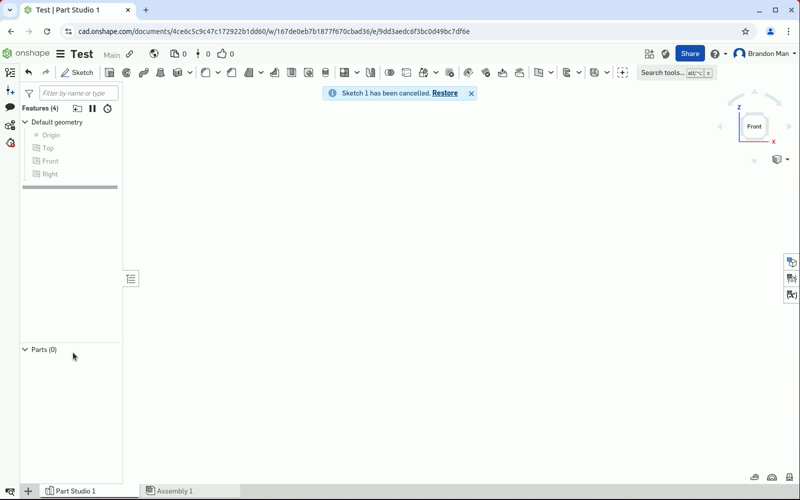
key(shift+y)
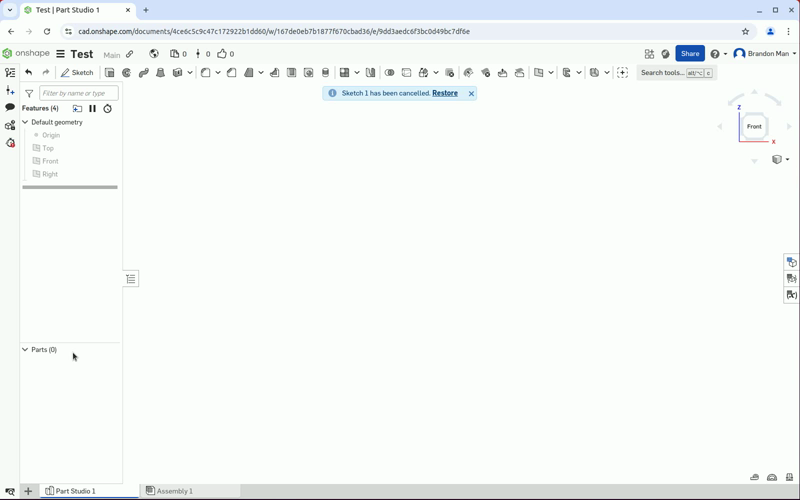
key(shift+s)
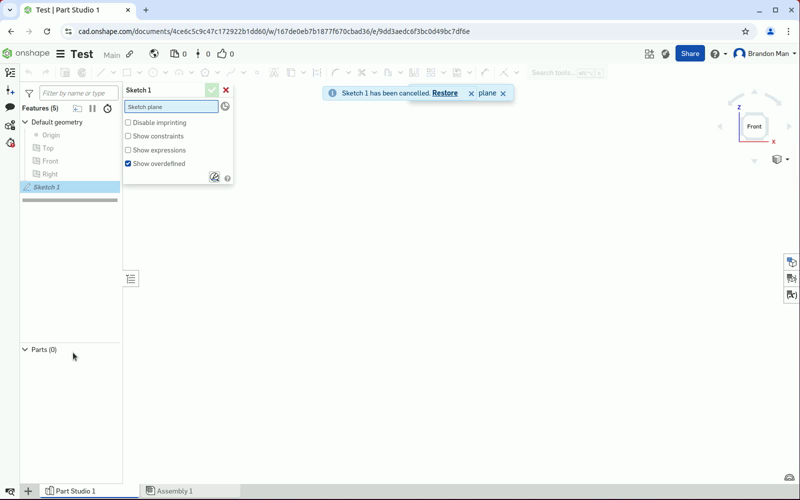
mouse_move(73, 163)
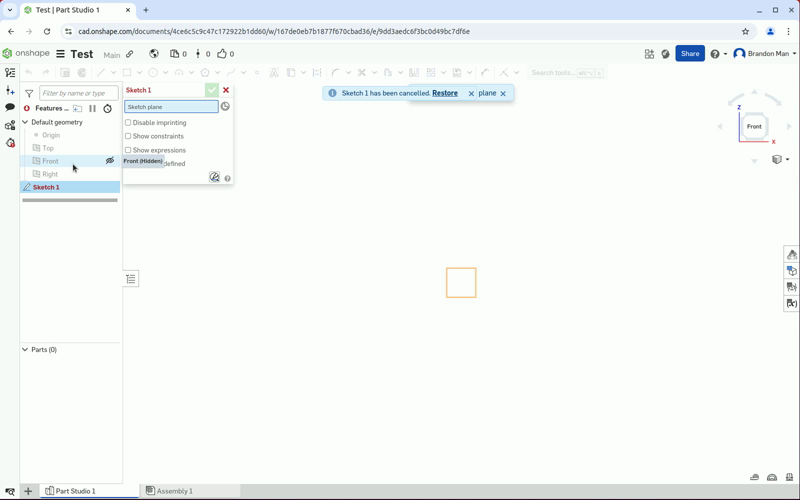
click(73, 163)
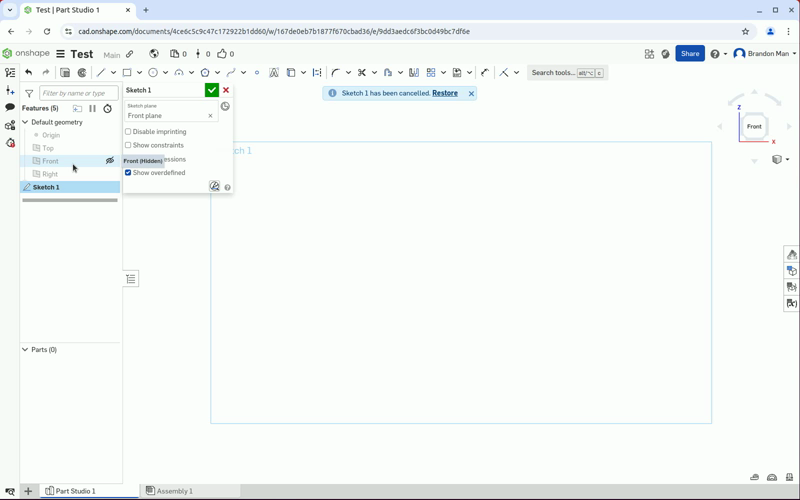
mouse_move(73, 352)
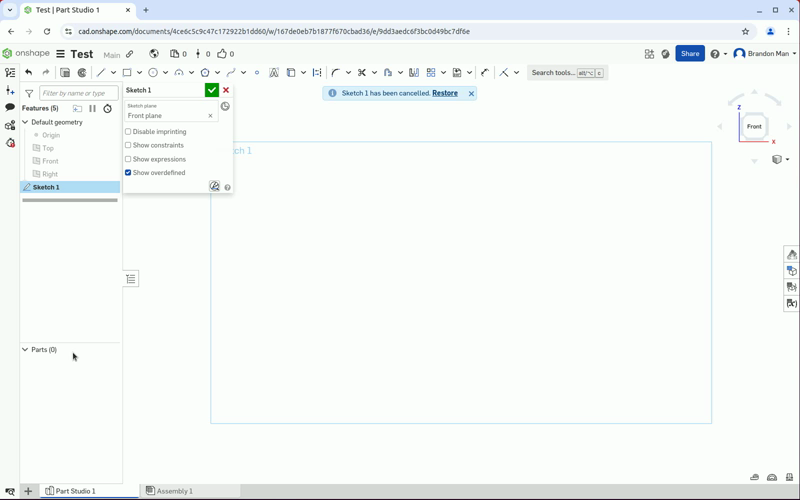
key(y)
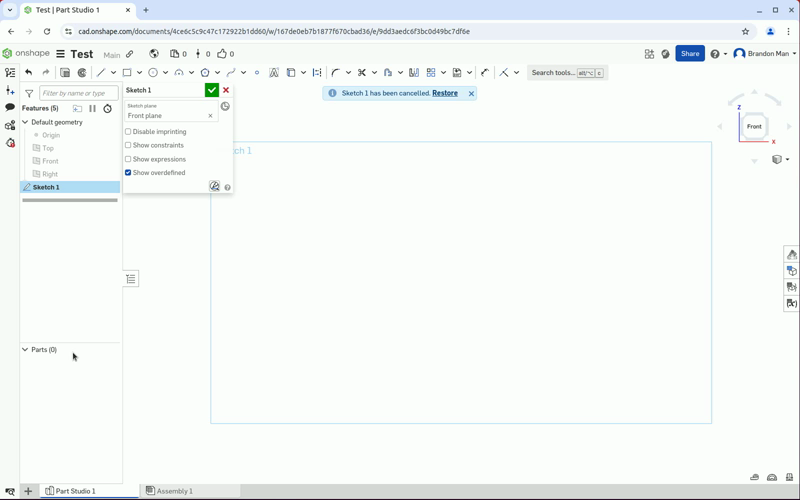
key(c)
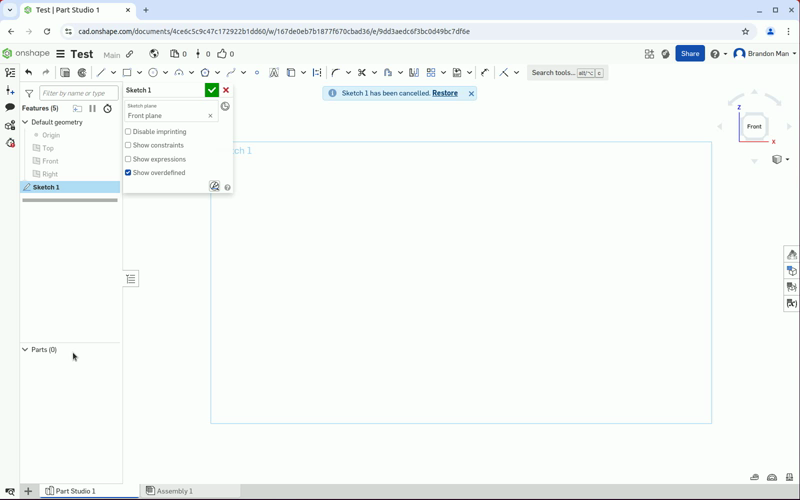
key_down(shift)
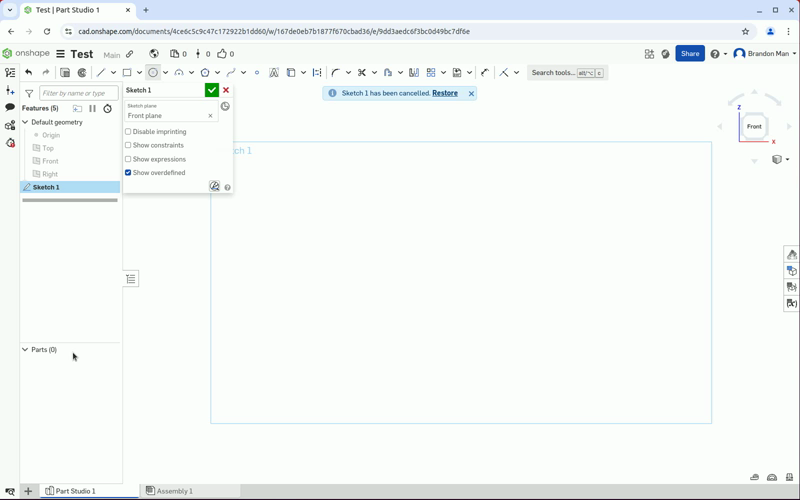
mouse_move(460, 245)
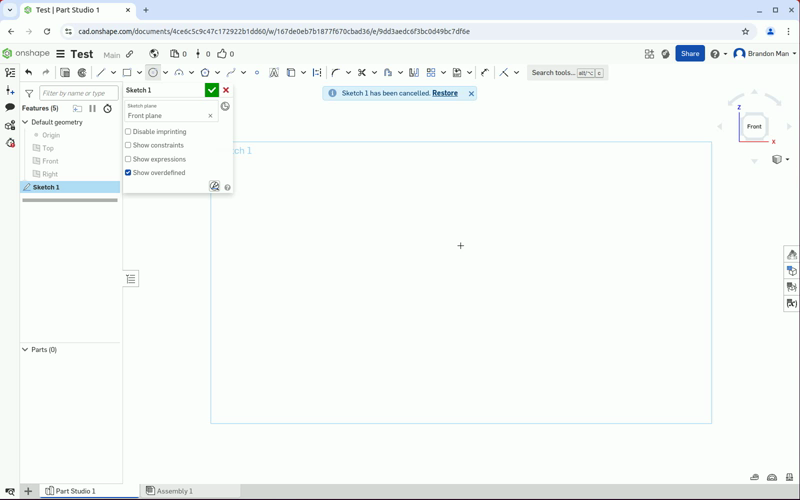
click(460, 245)
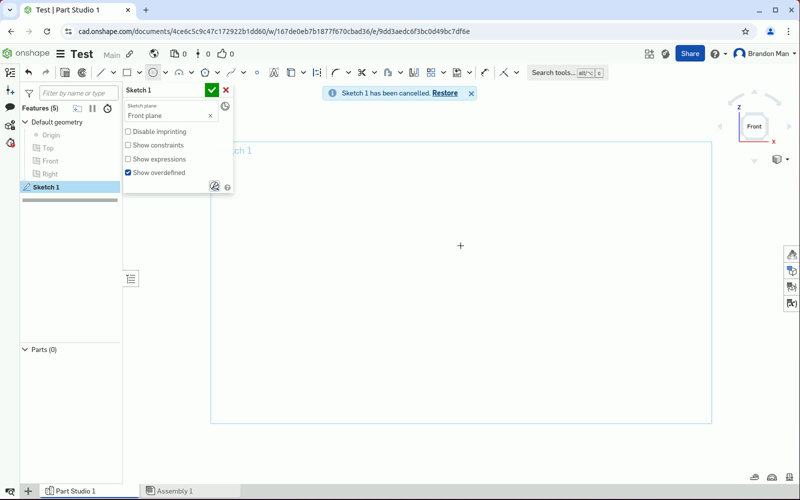
key_up(shift)
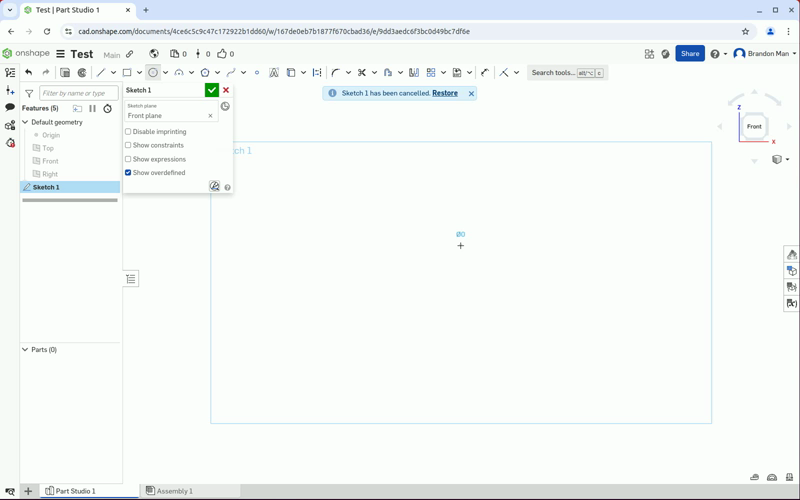
mouse_move(472, 245)
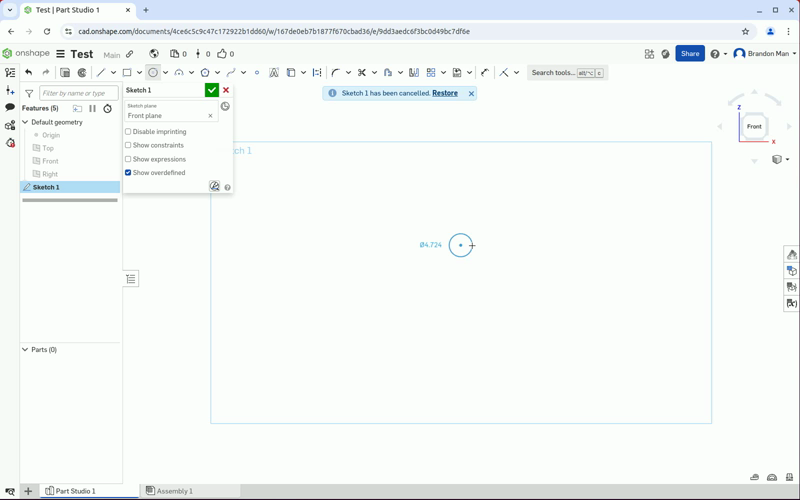
click(472, 245)
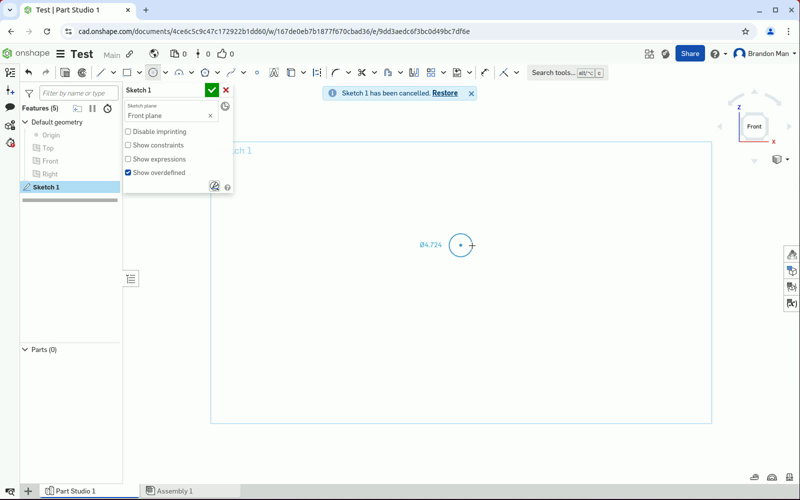
key(esc)
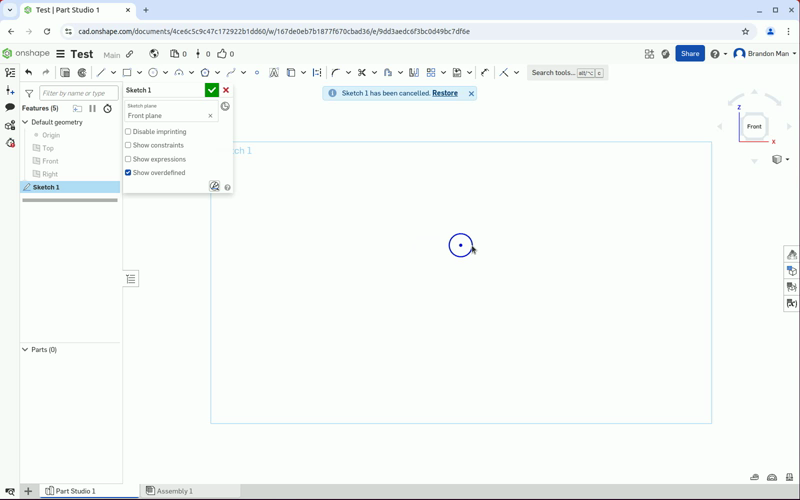
mouse_move(462, 243)
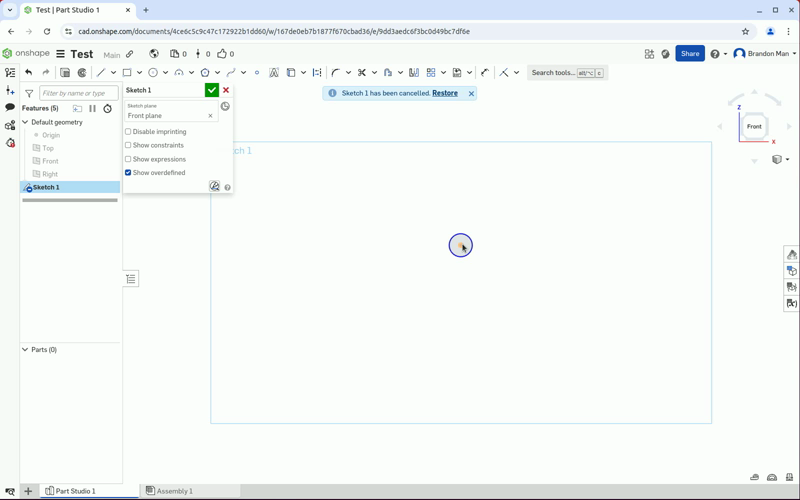
scroll(6)
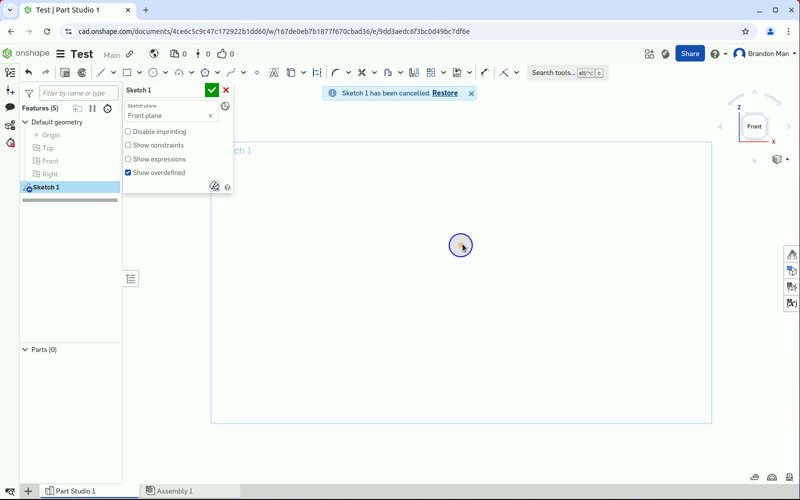
scroll(6)
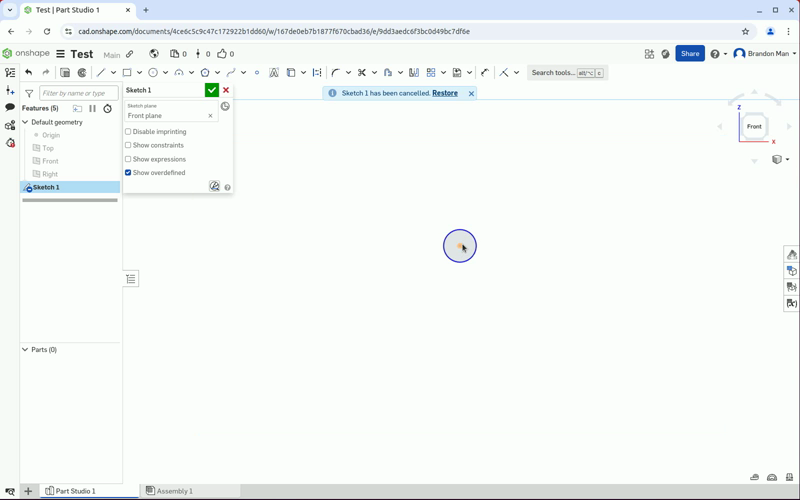
scroll(6)
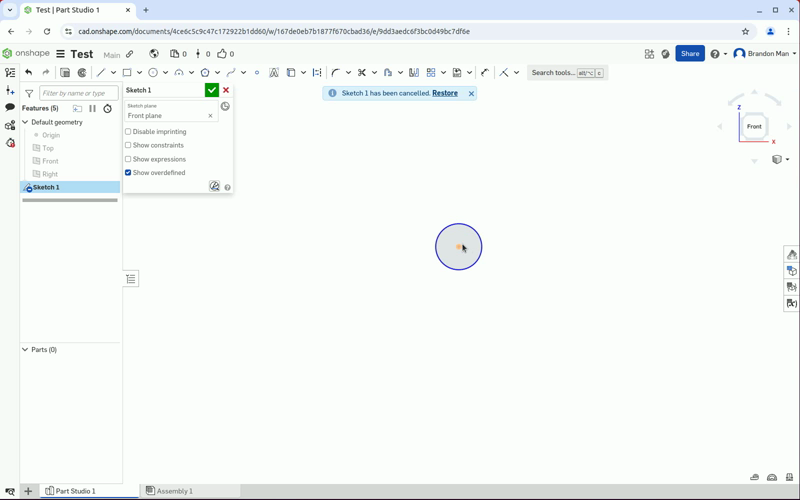
scroll(6)
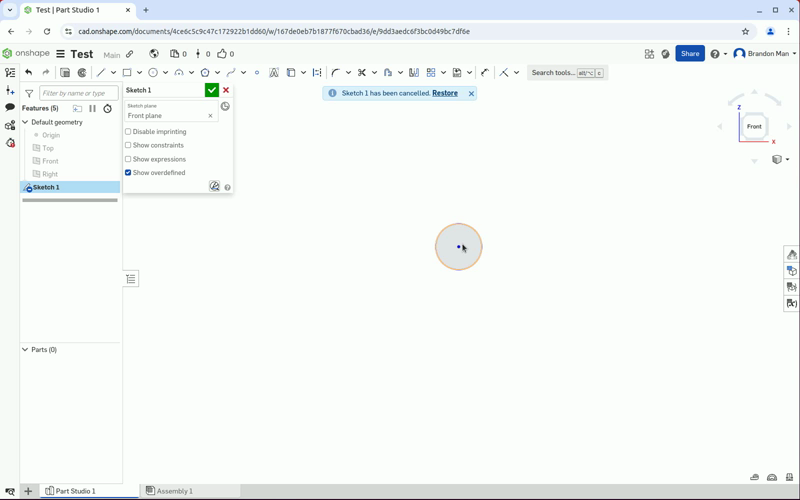
scroll(6)
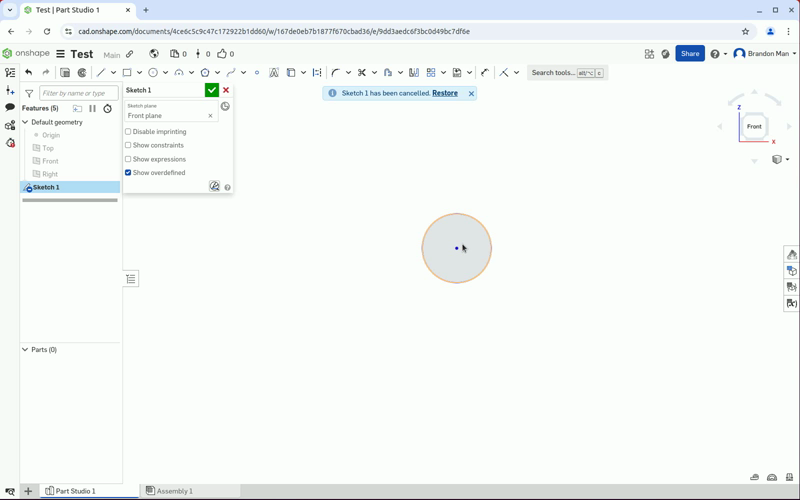
scroll(6)
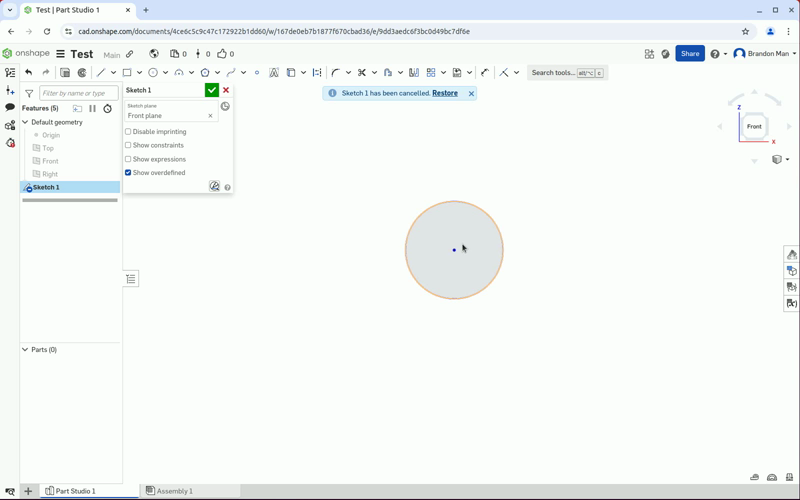
scroll(6)
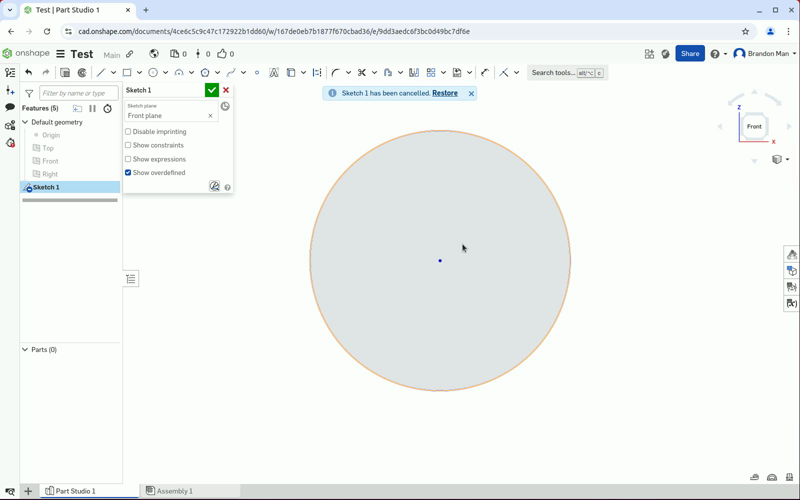
click(462, 243)
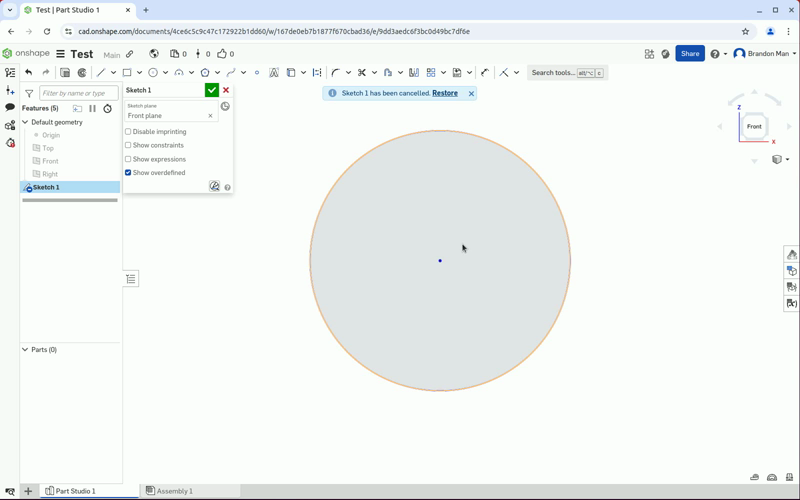
scroll(-6)
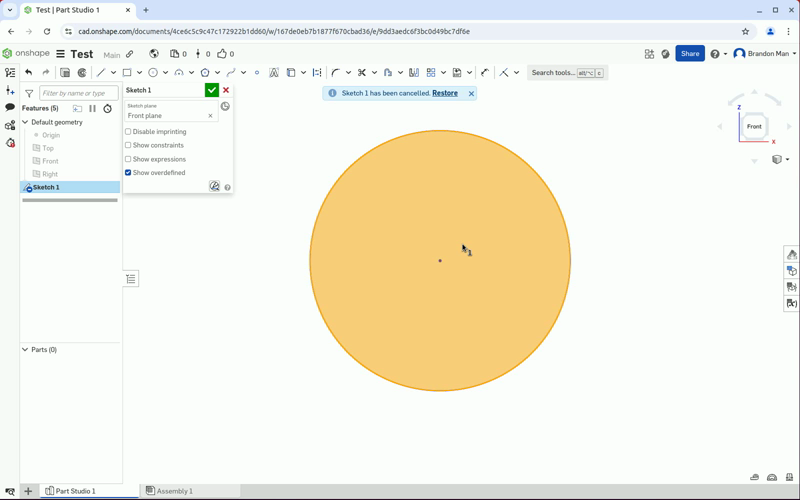
scroll(-6)
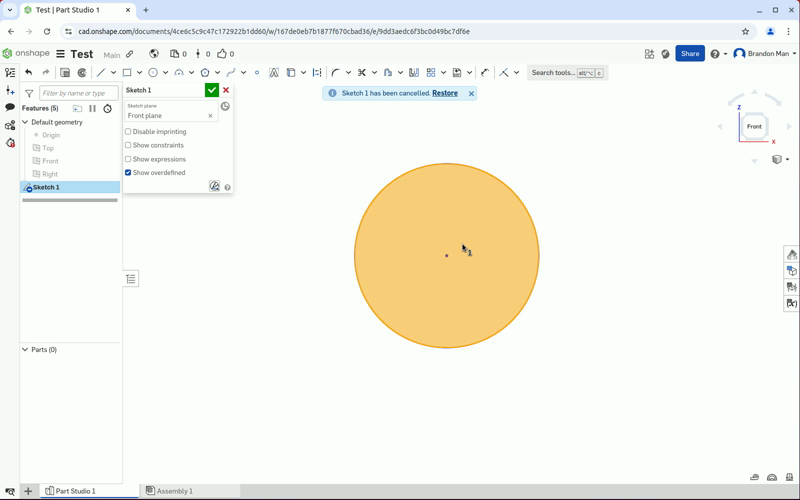
scroll(-6)
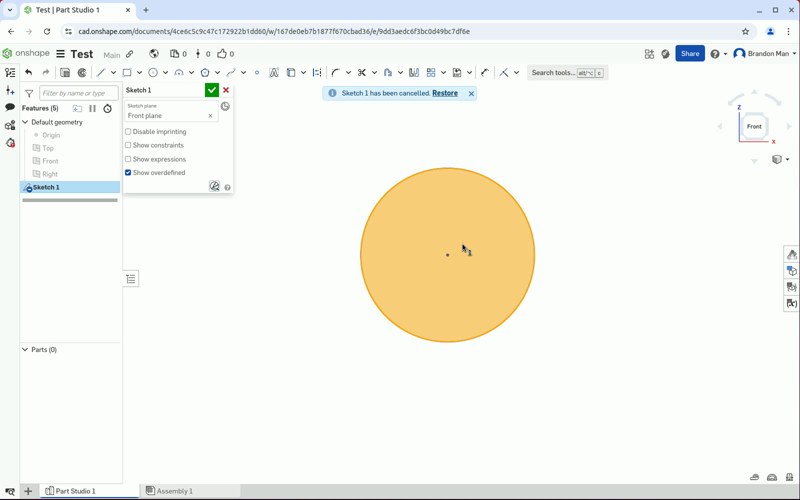
scroll(-6)
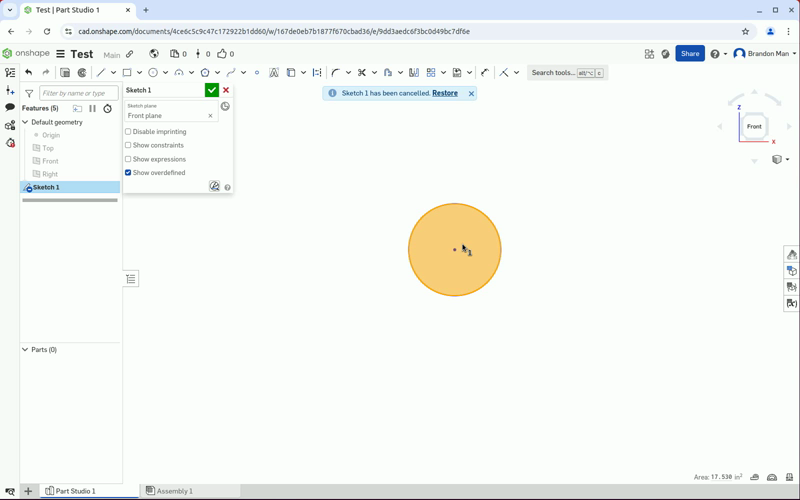
scroll(-6)
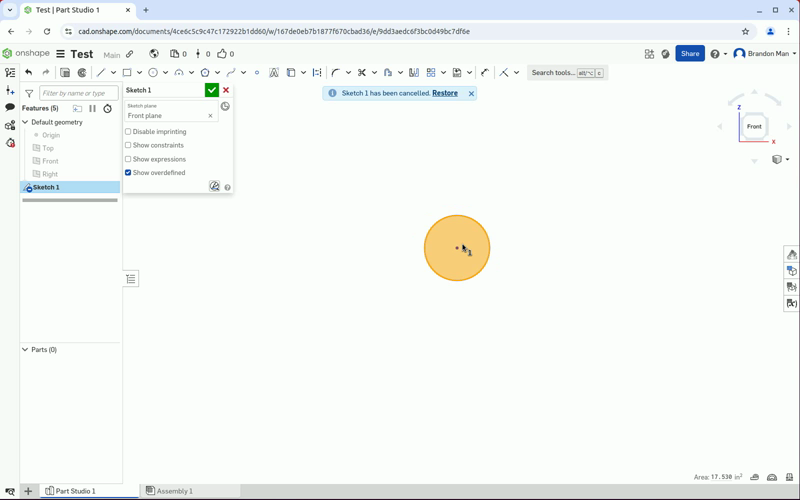
scroll(-6)
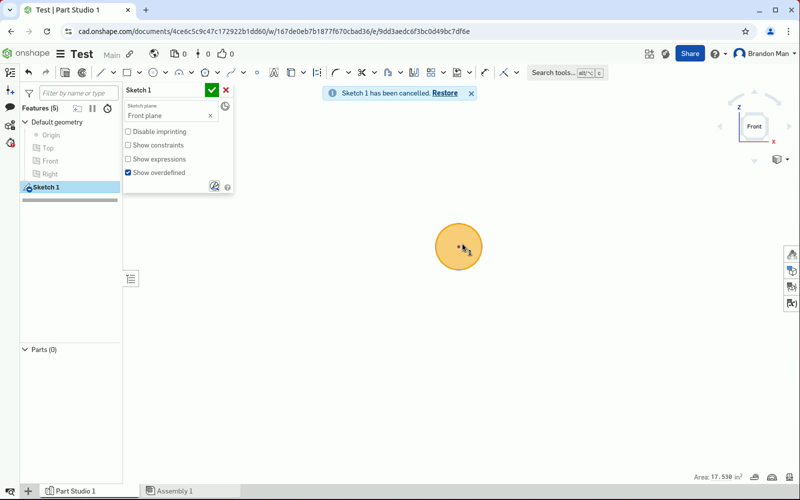
scroll(-6)
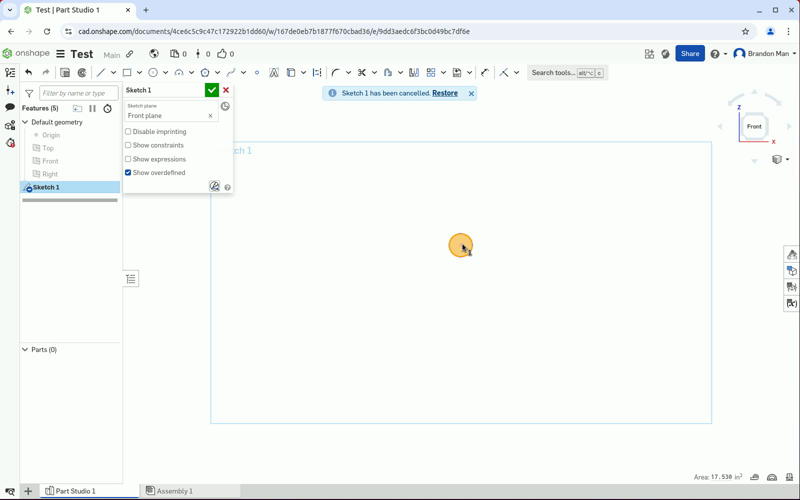
mouse_move(73, 352)
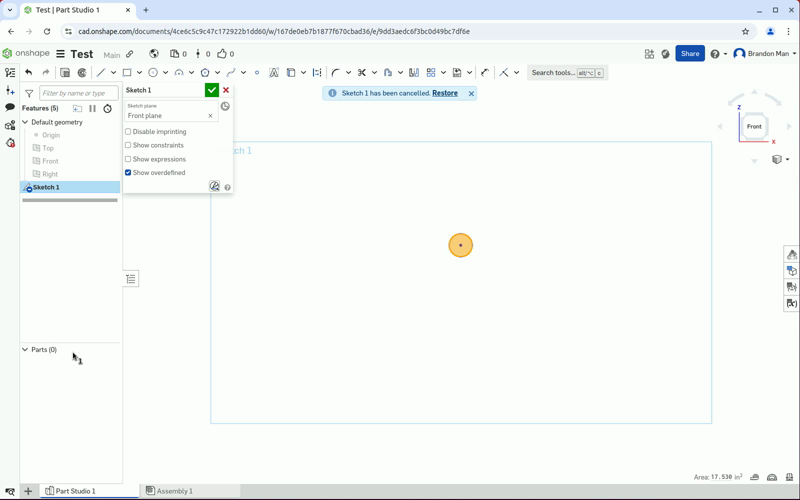
key(shift+y)
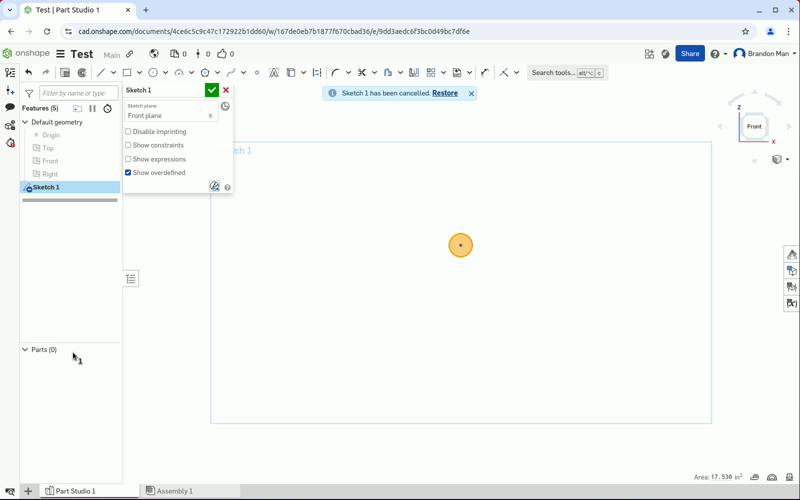
key(shift+e)
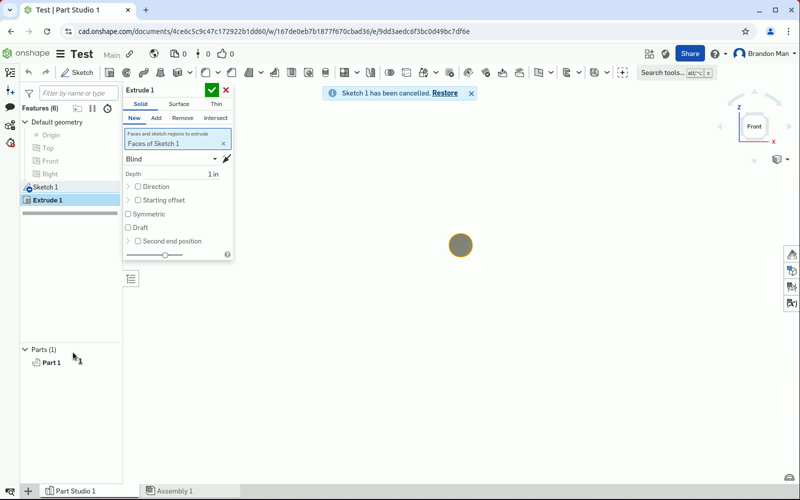
mouse_move(143, 106)
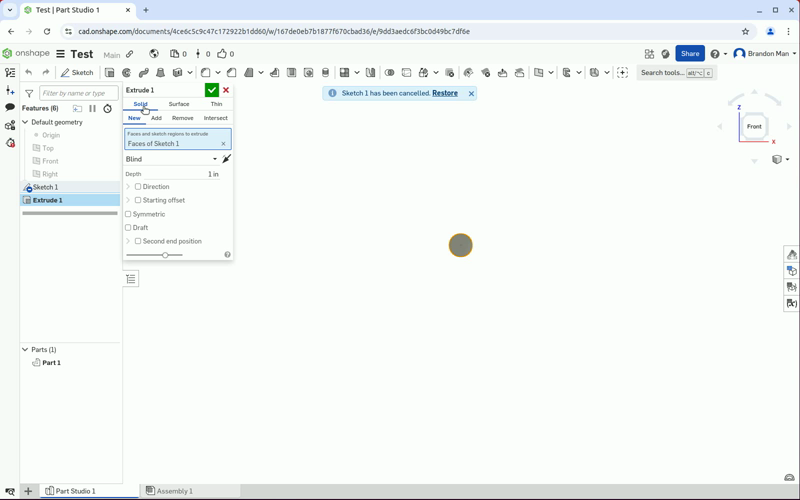
click(143, 106)
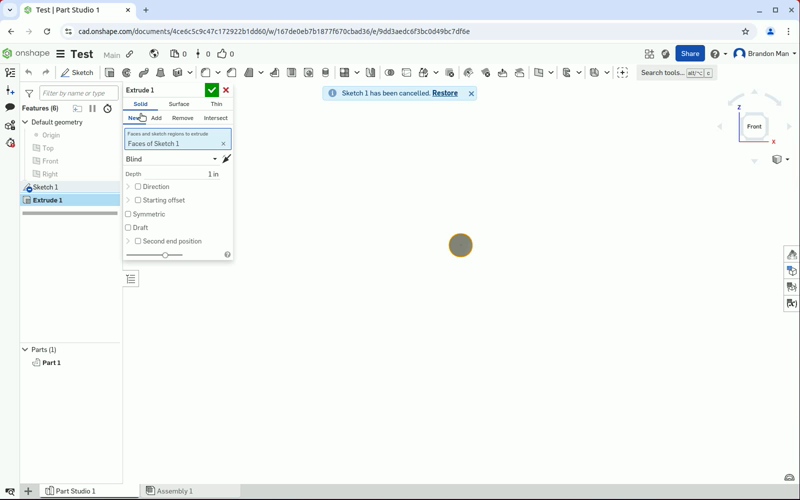
mouse_move(137, 120)
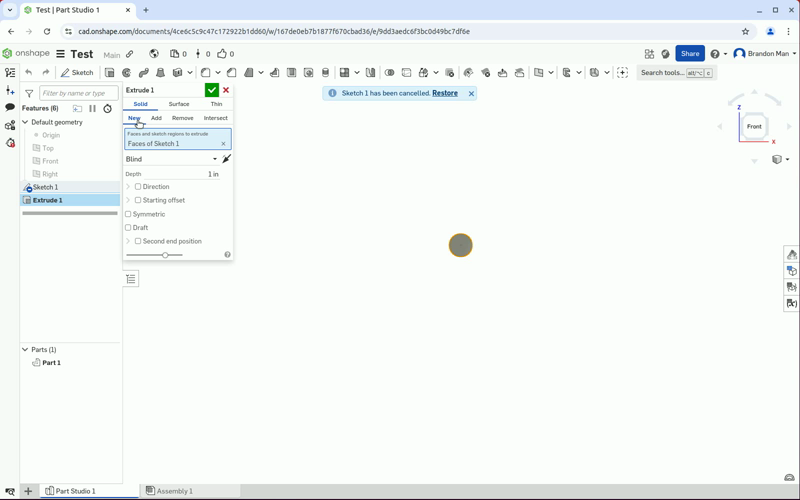
click(137, 120)
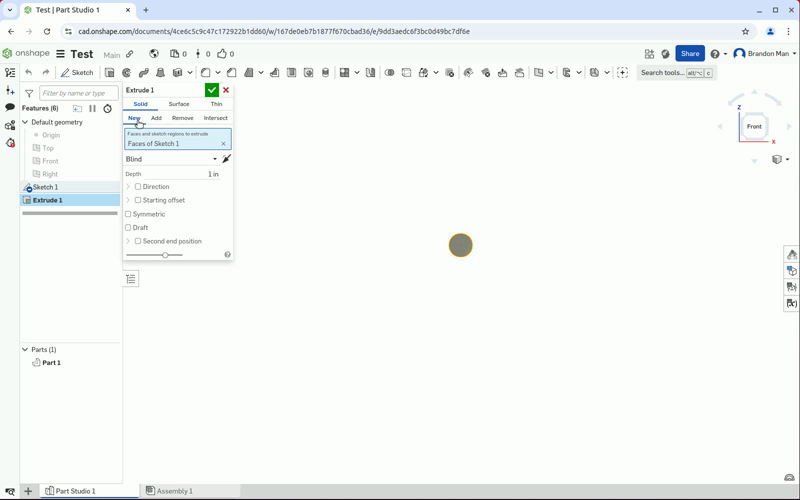
key(tab, 4)
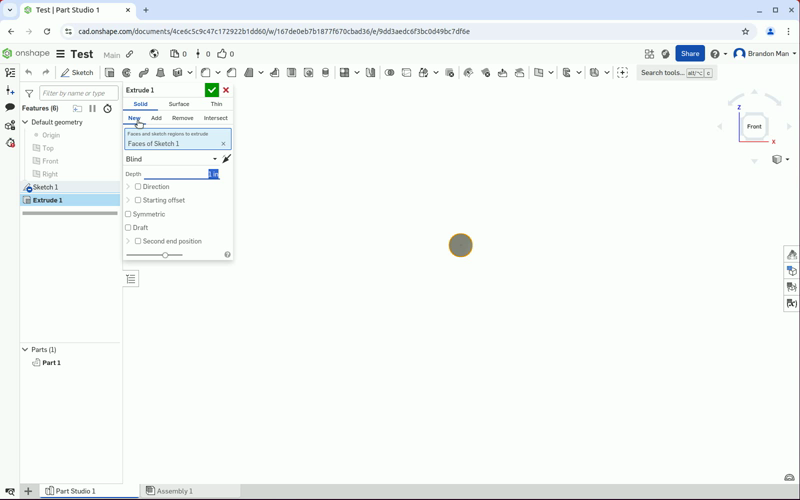
text(23.108)
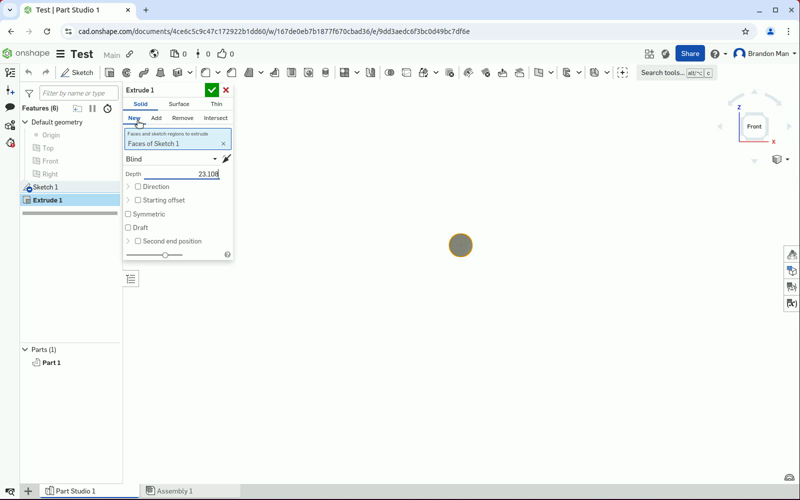
key(enter)
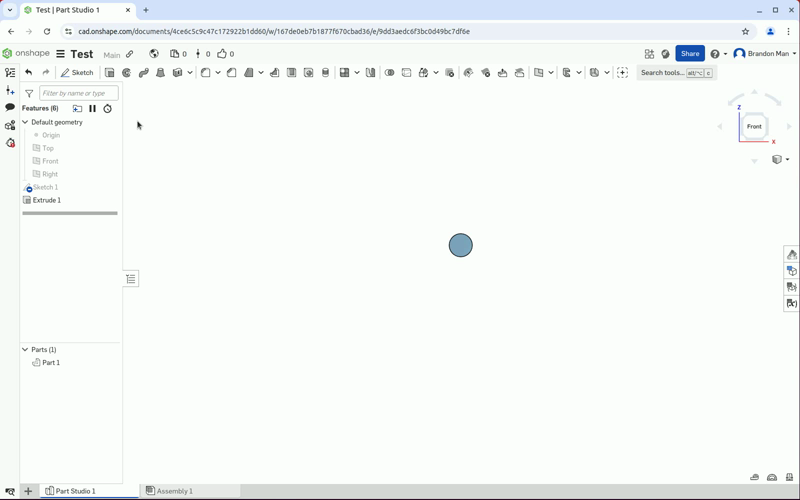
key(shift+h)
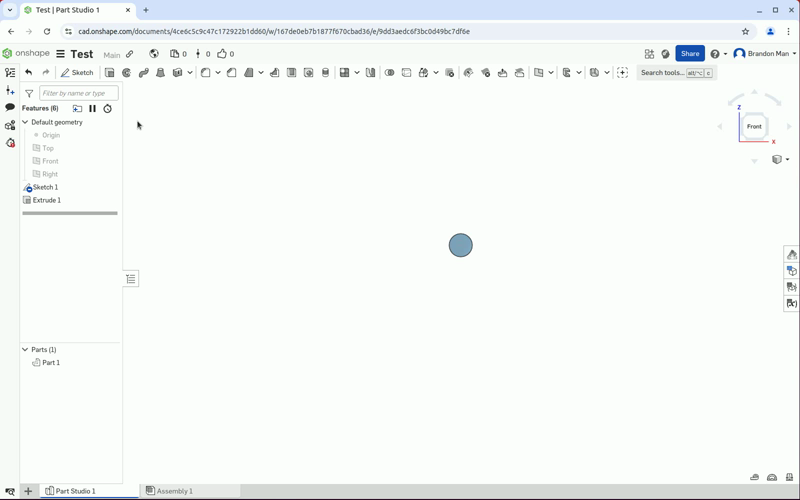
key(shift+h)
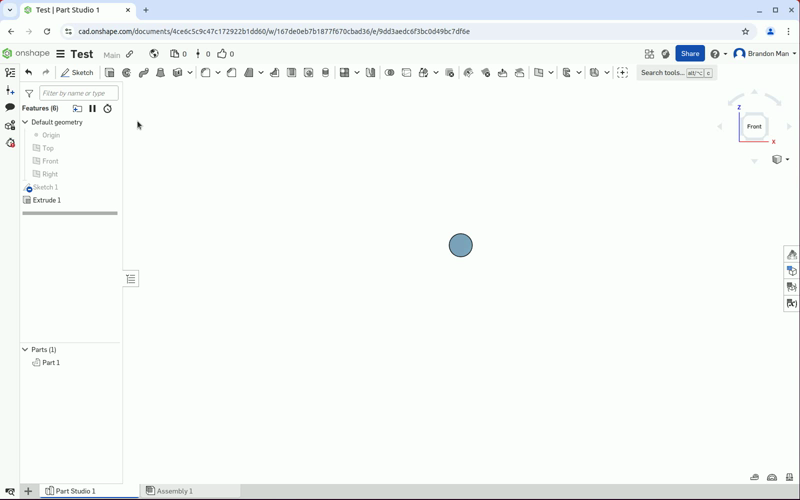
mouse_move(73, 189)
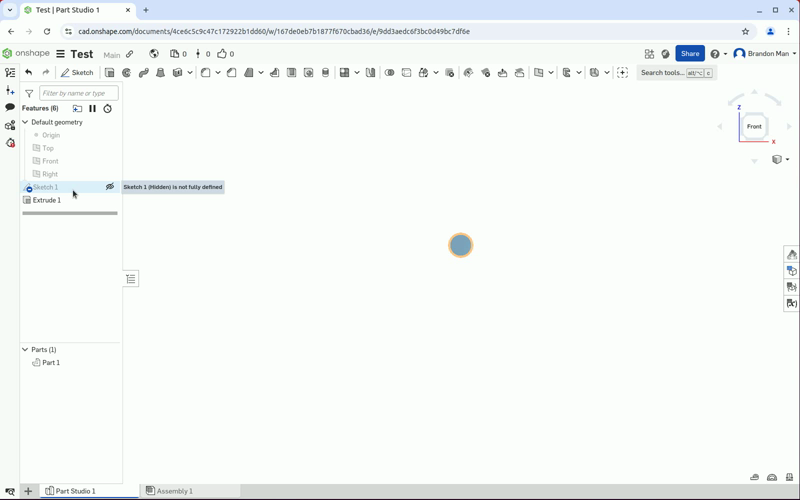
click(73, 189)
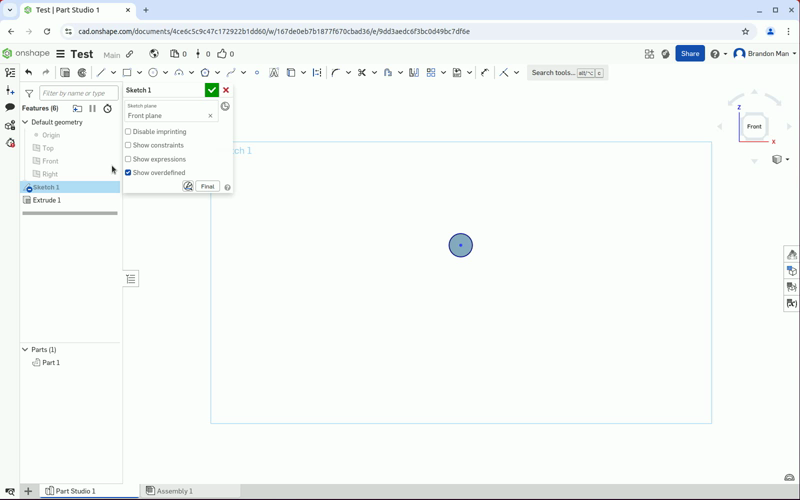
mouse_move(229, 92)
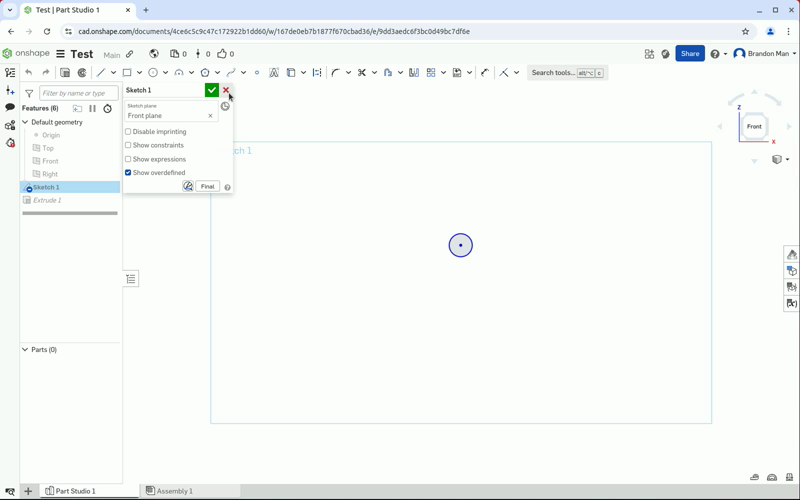
click(229, 92)
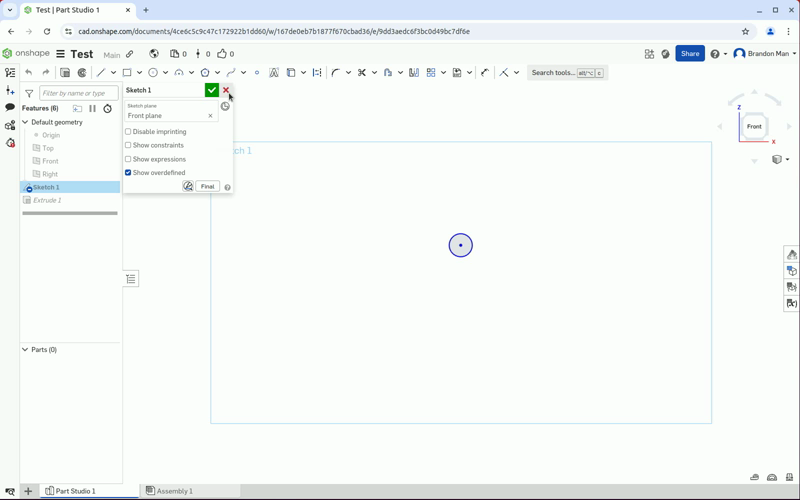
key(shift+s)
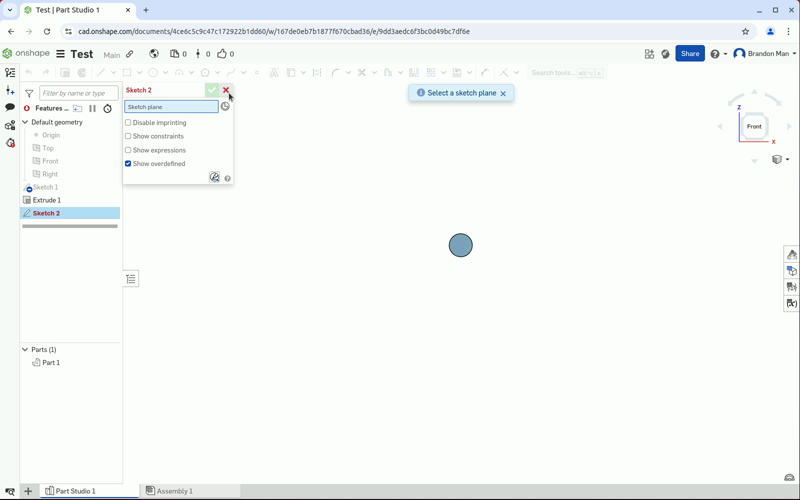
mouse_move(73, 163)
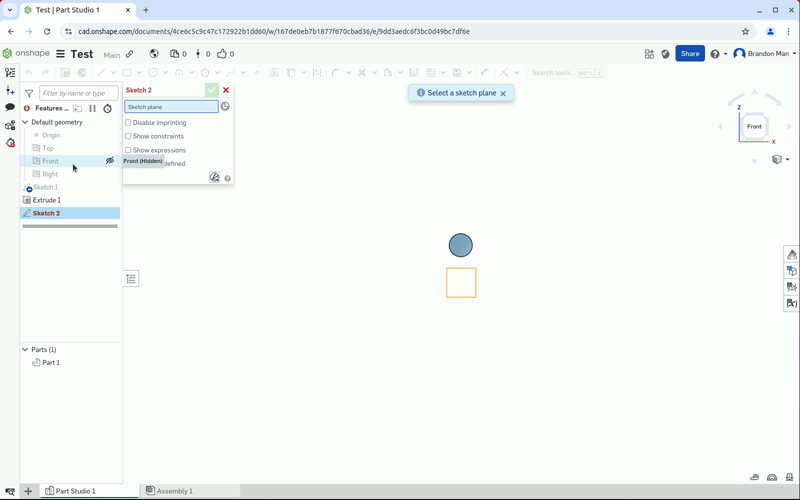
click(73, 163)
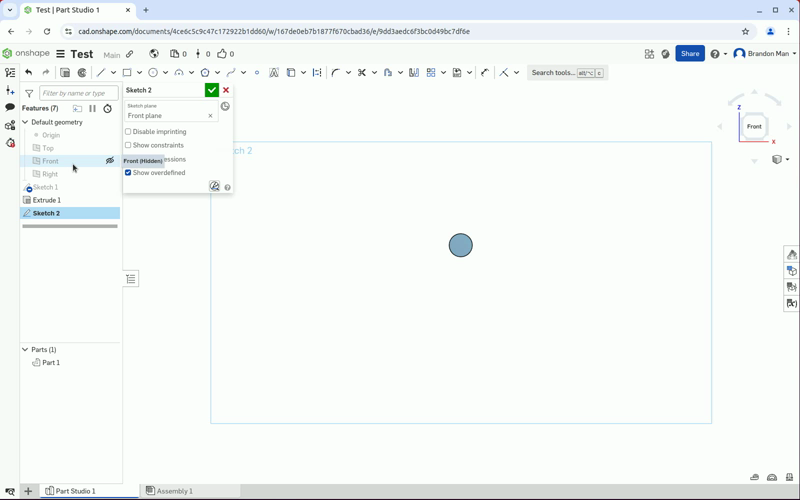
mouse_move(73, 352)
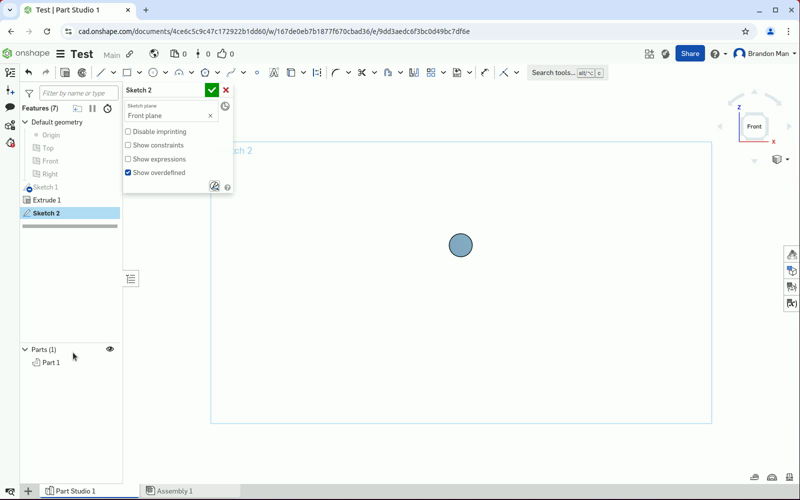
key(y)
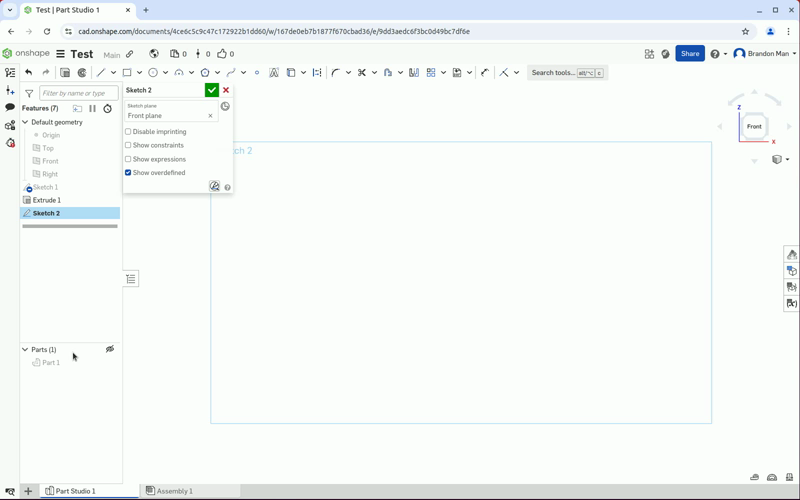
key(c)
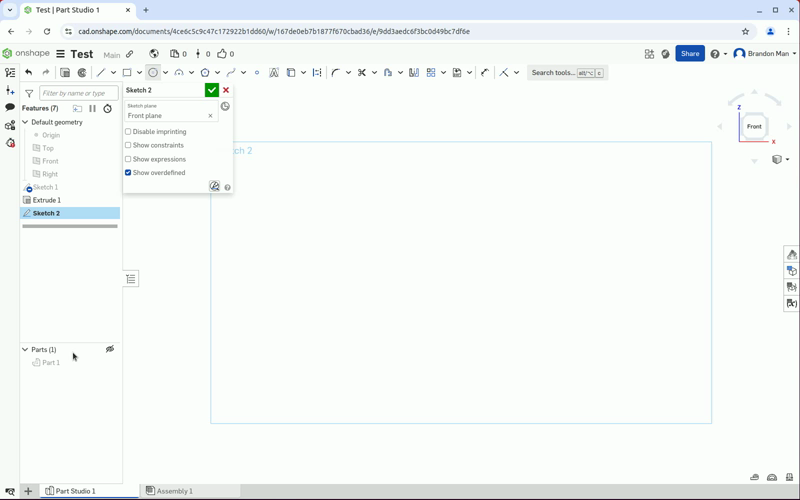
key_down(shift)
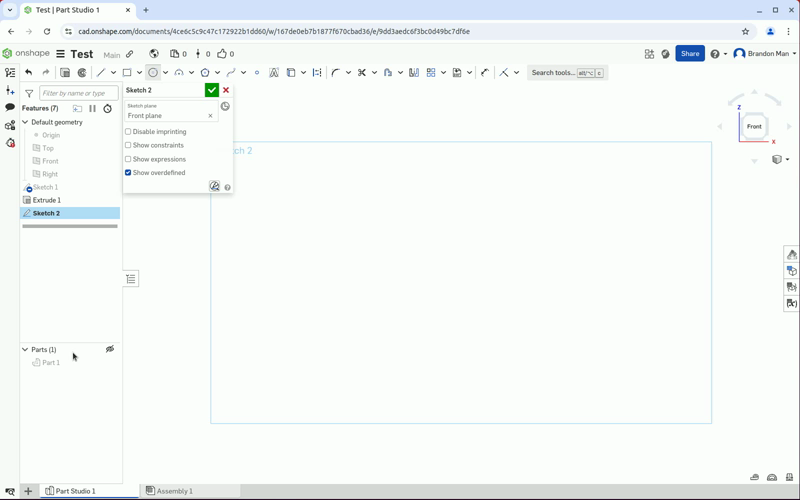
mouse_move(461, 282)
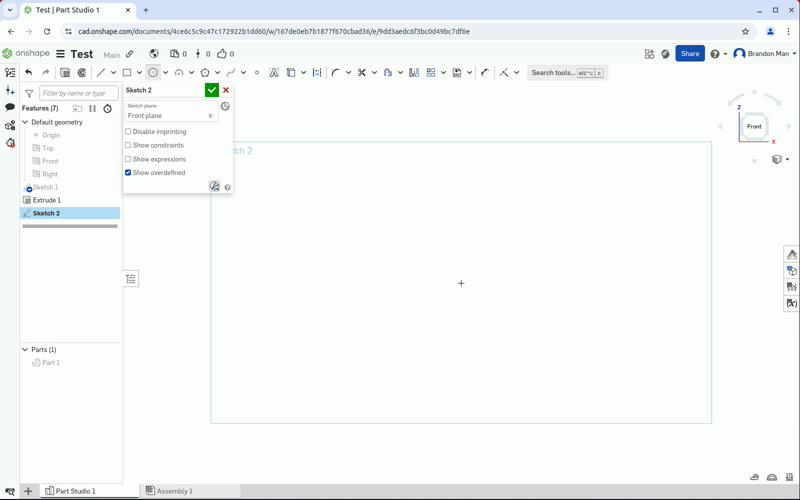
click(461, 282)
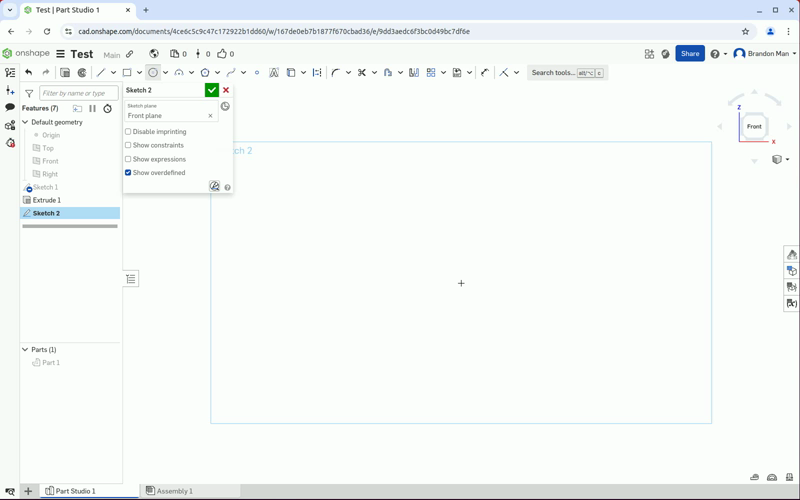
key_up(shift)
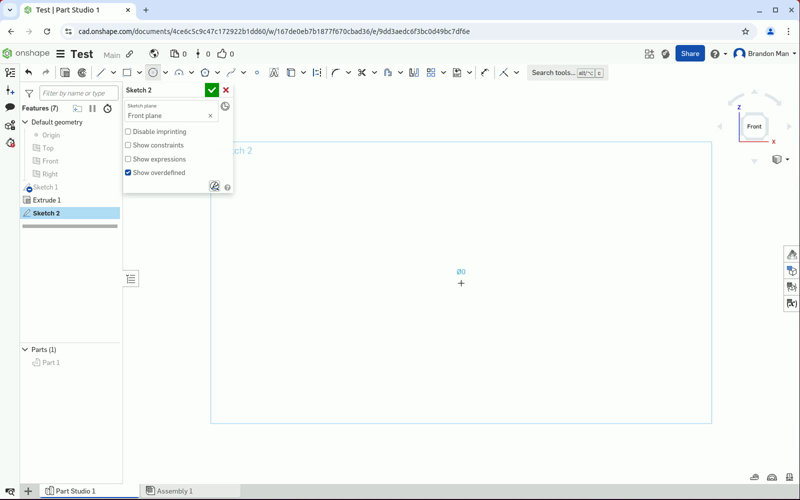
mouse_move(467, 282)
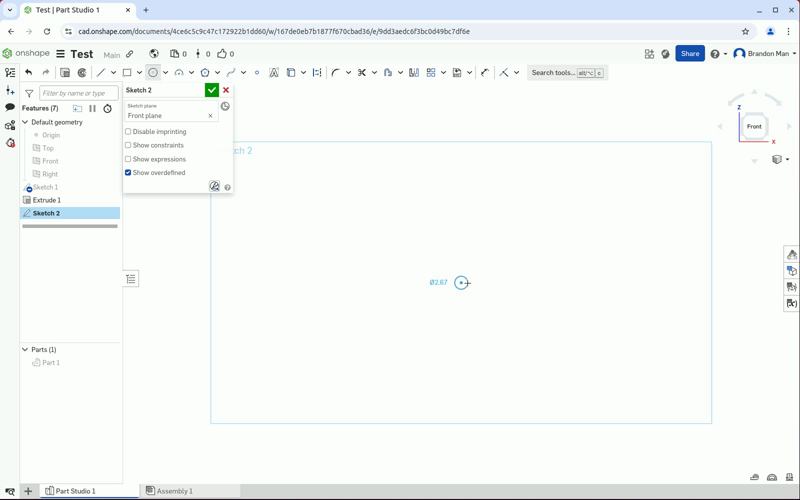
click(467, 282)
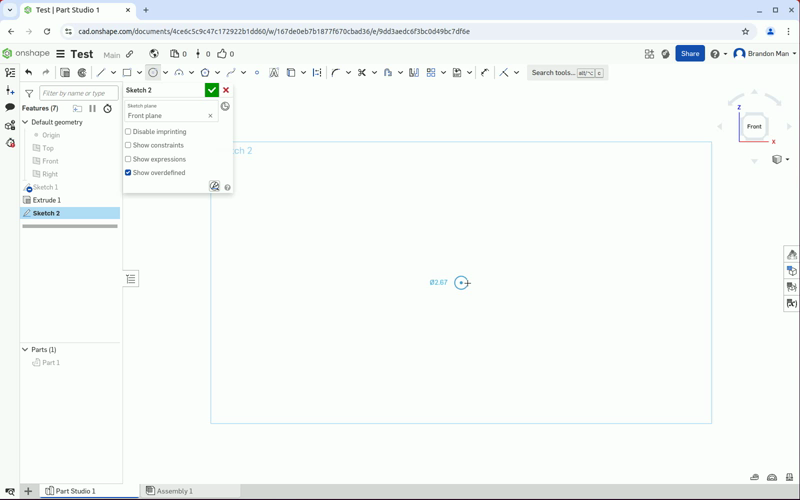
key(esc)
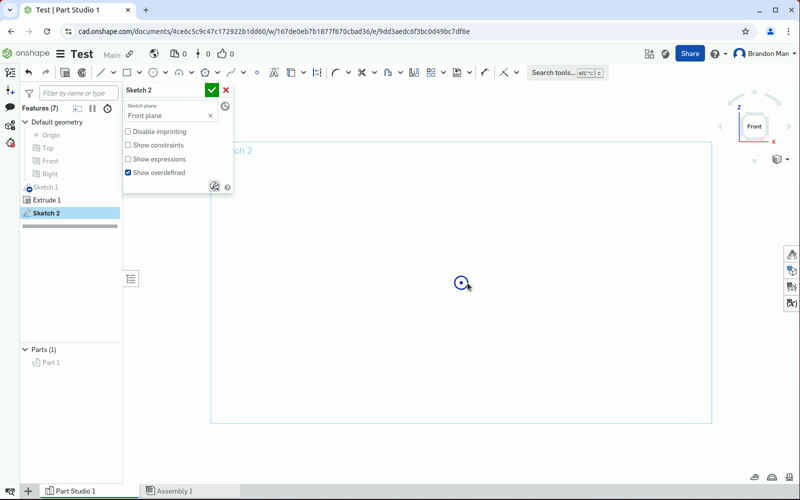
mouse_move(463, 281)
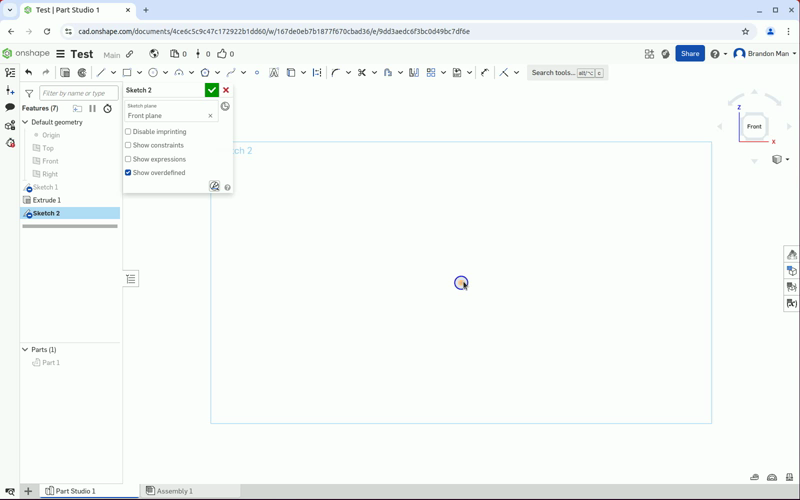
scroll(6)
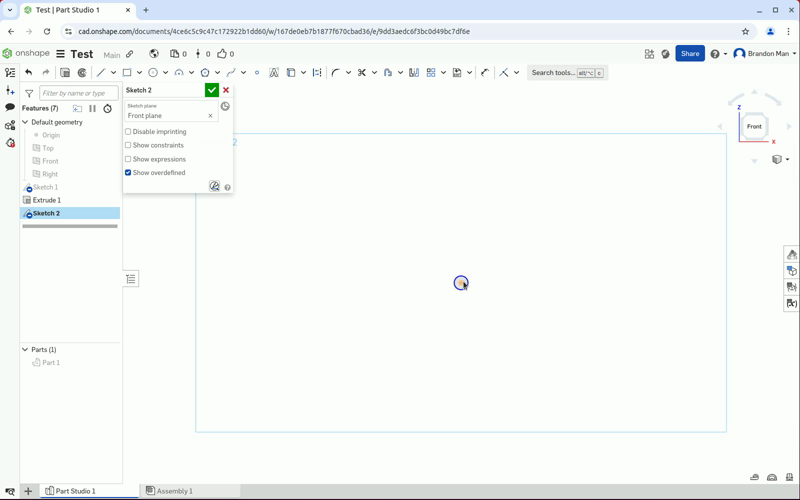
scroll(6)
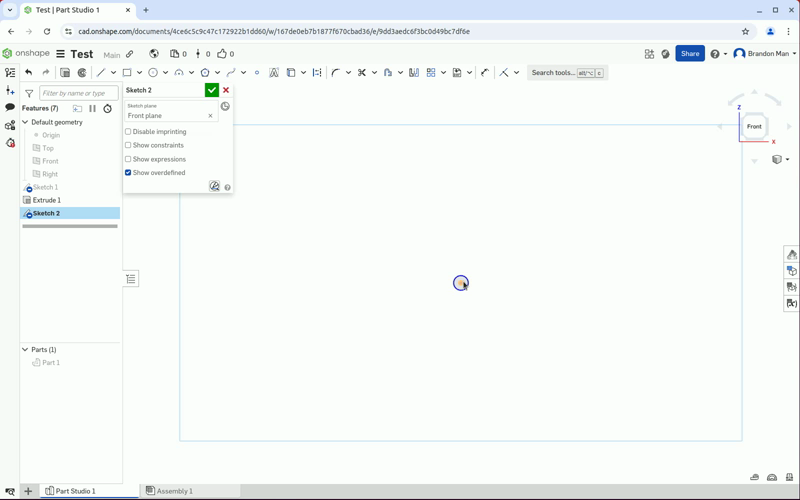
scroll(6)
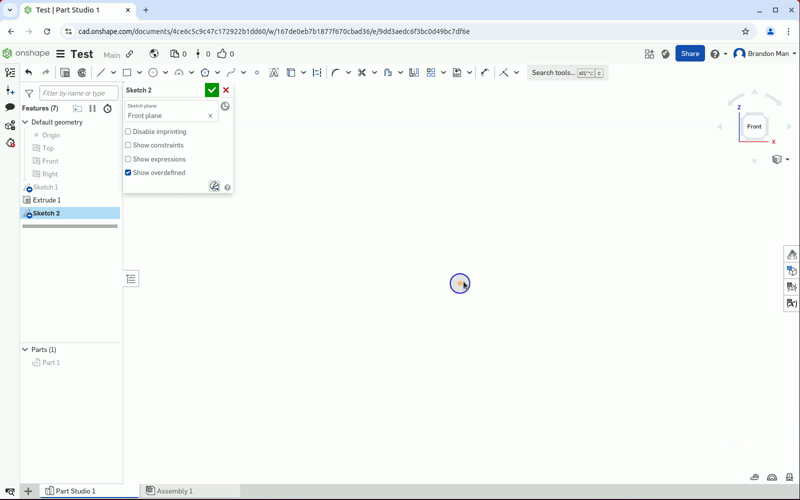
scroll(6)
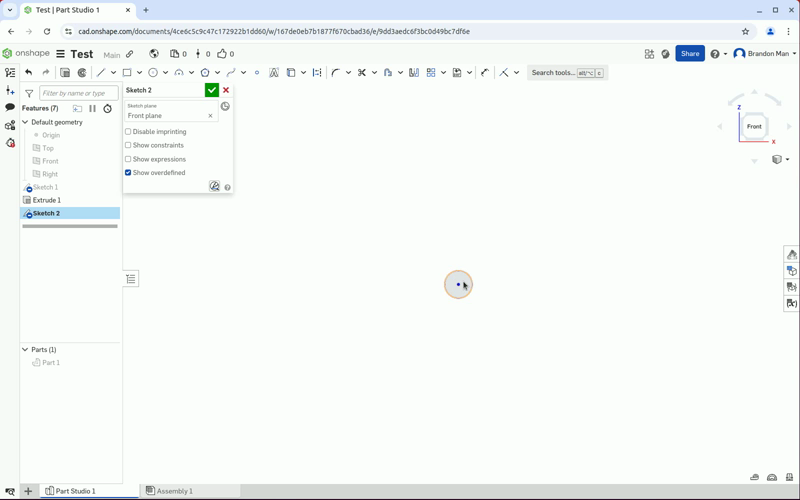
scroll(6)
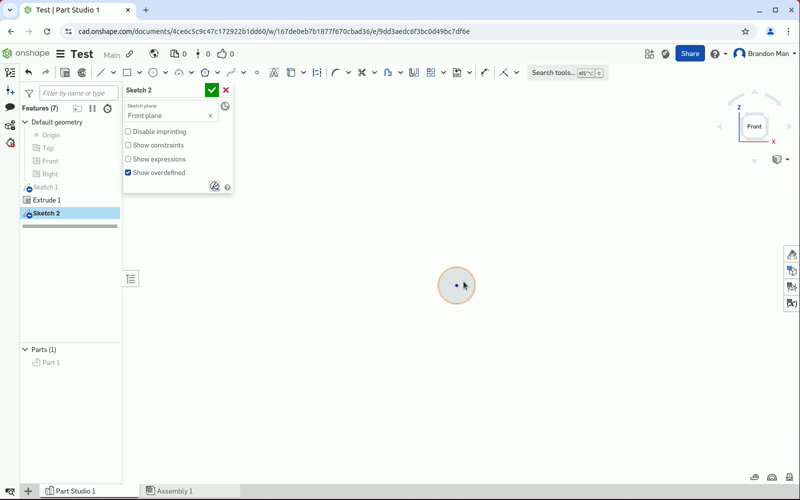
scroll(6)
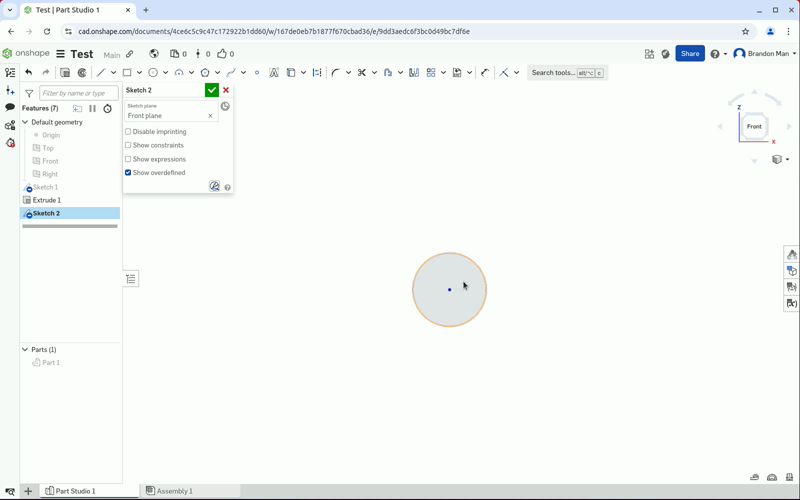
scroll(6)
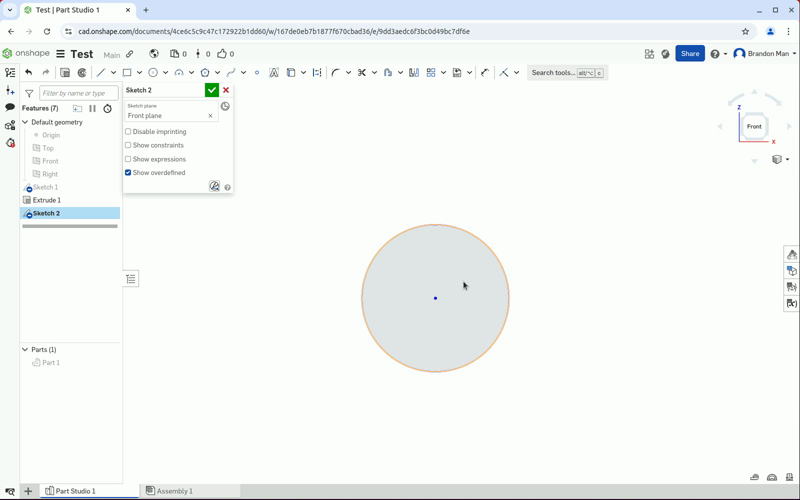
click(463, 281)
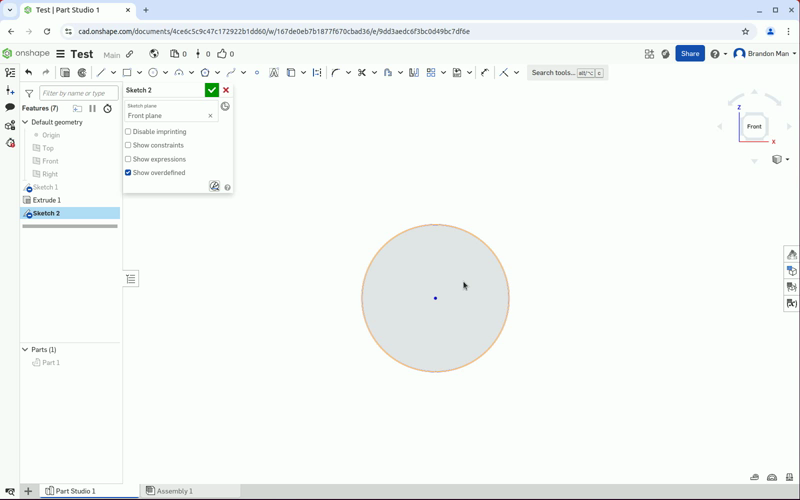
scroll(-6)
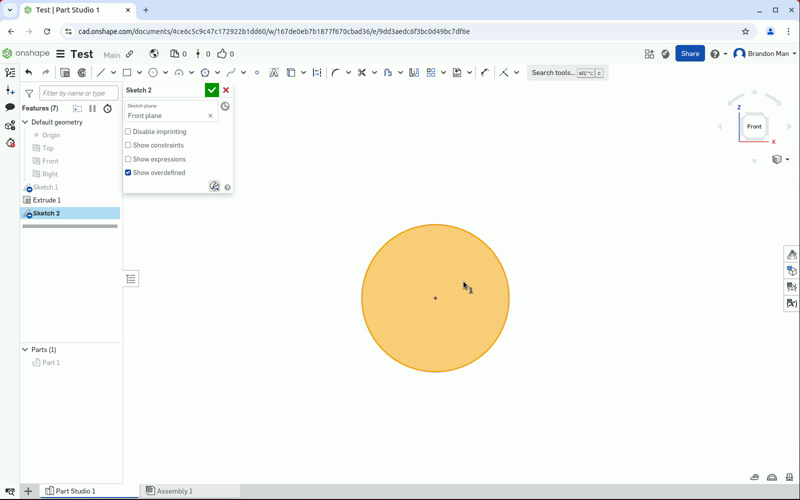
scroll(-6)
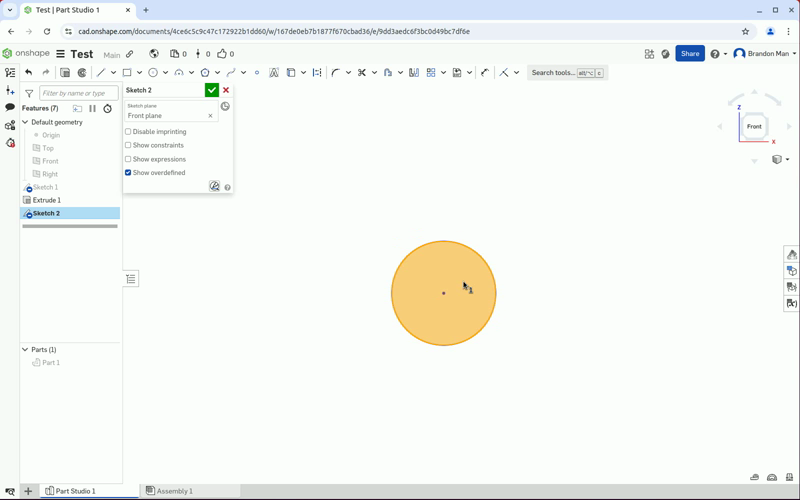
scroll(-6)
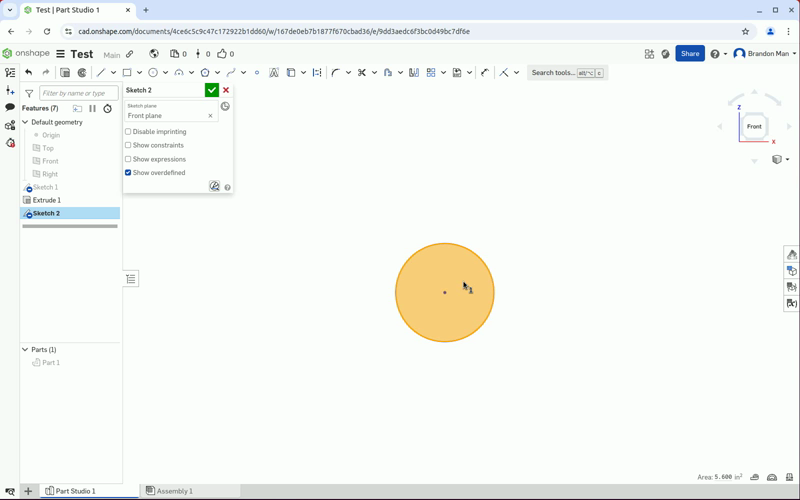
scroll(-6)
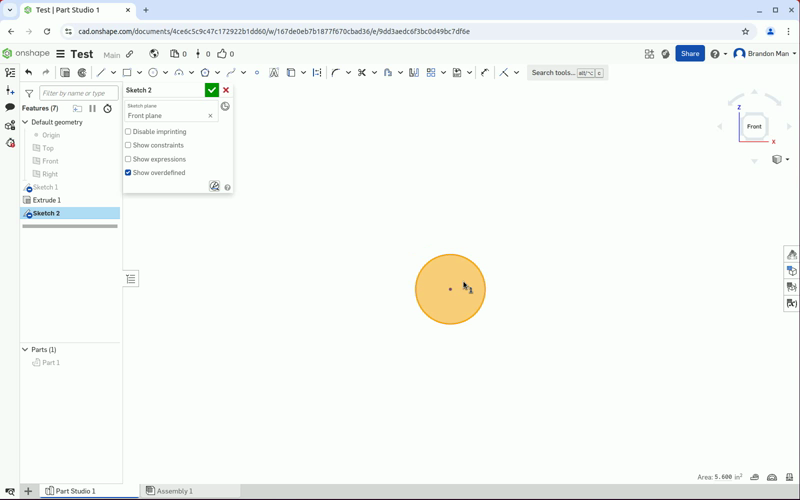
scroll(-6)
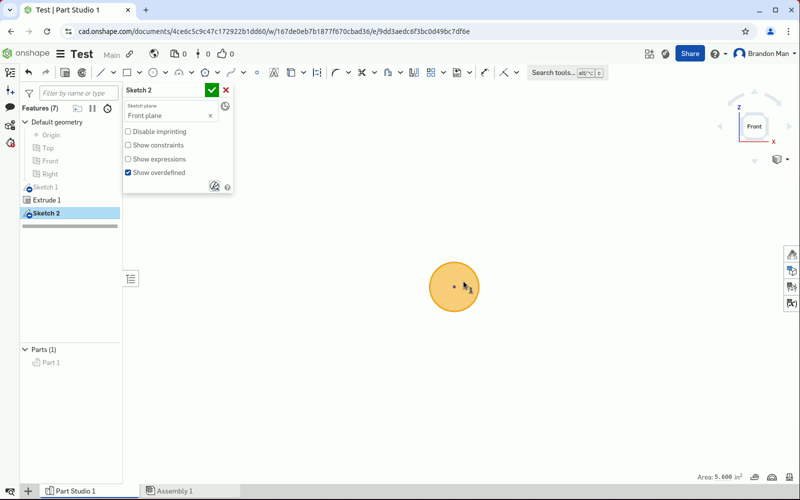
scroll(-6)
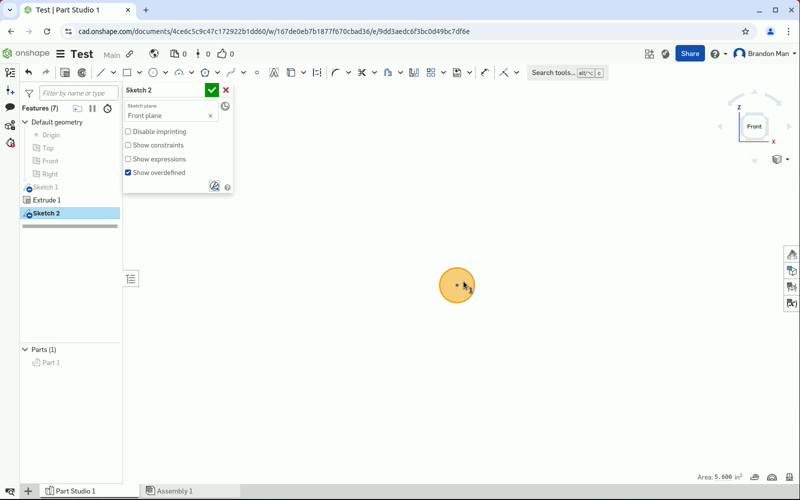
scroll(-6)
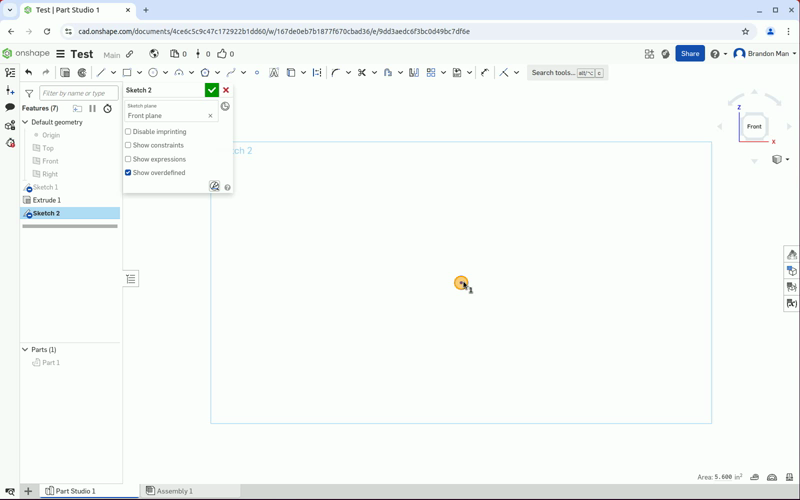
mouse_move(73, 352)
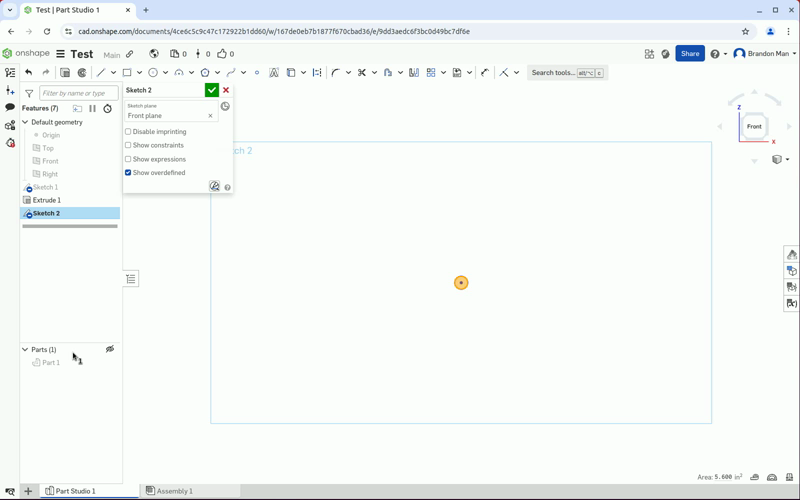
key(shift+y)
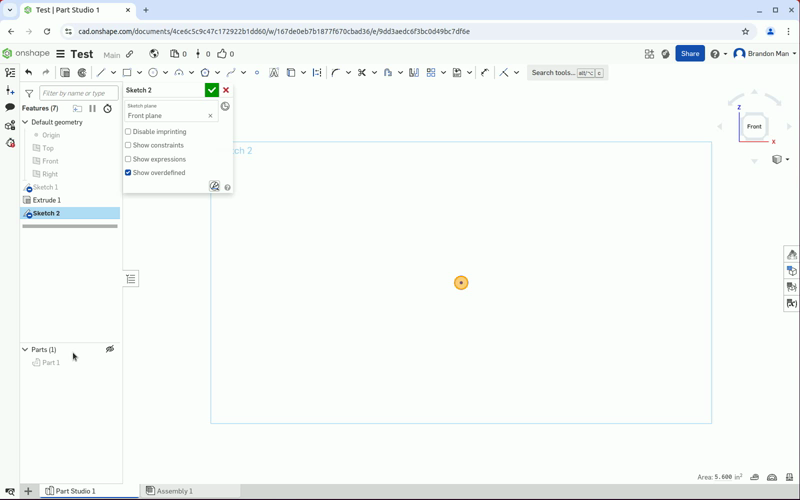
key(shift+e)
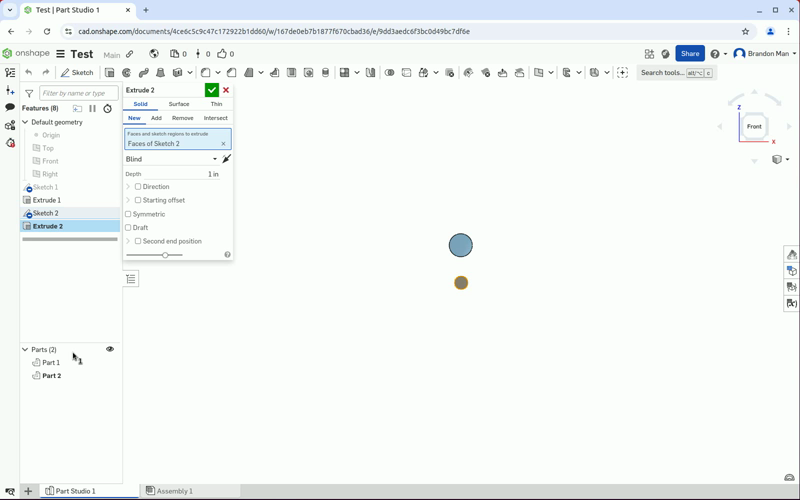
mouse_move(143, 106)
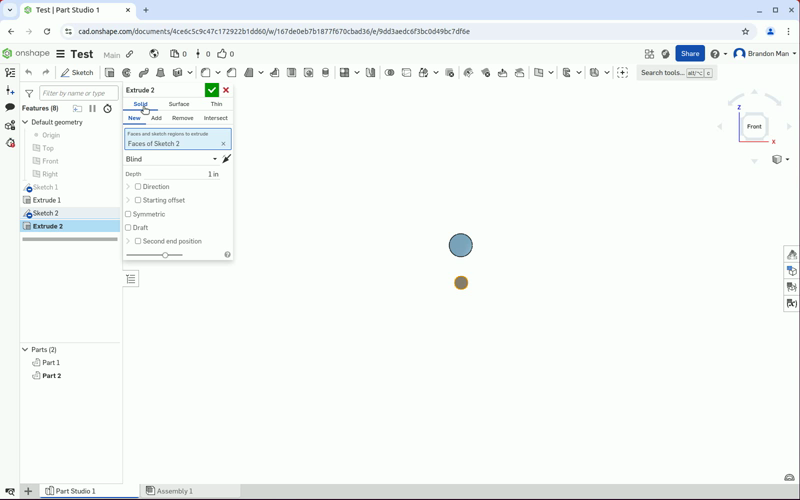
click(143, 106)
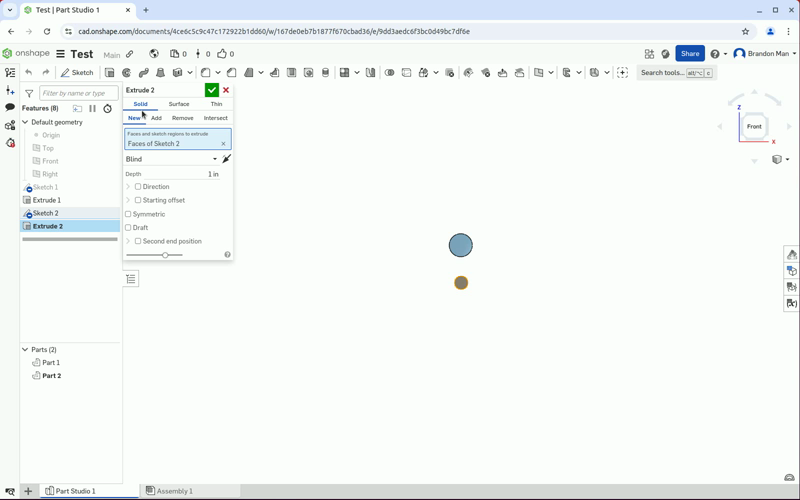
mouse_move(137, 120)
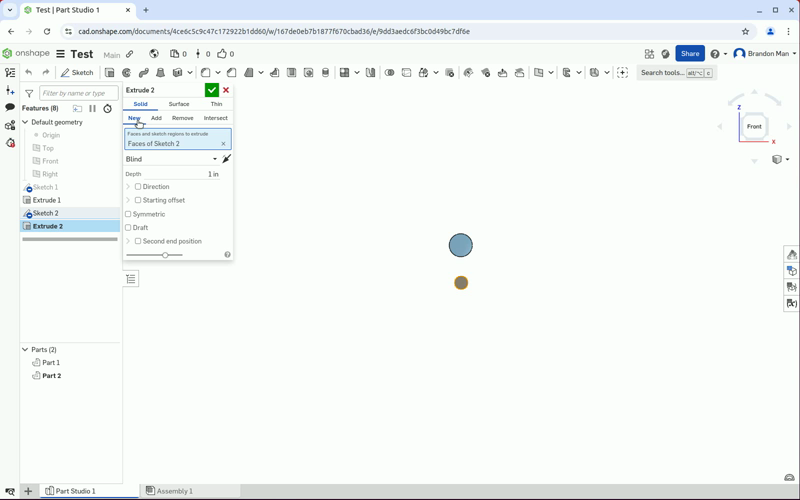
click(137, 120)
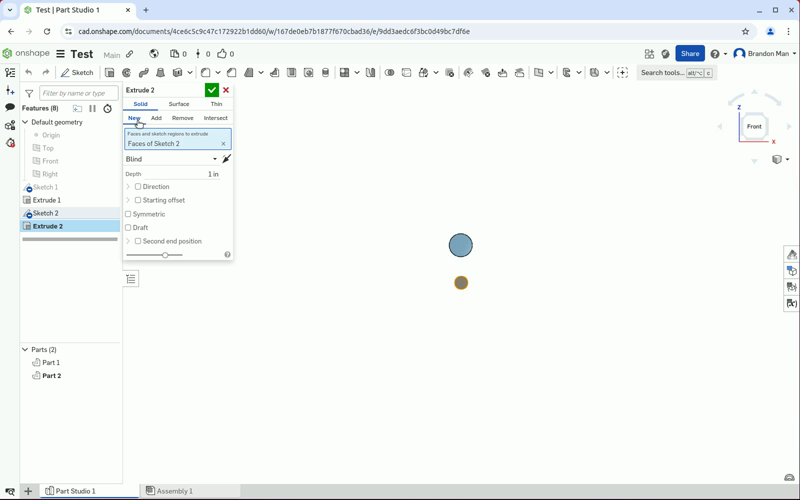
key(tab, 4)
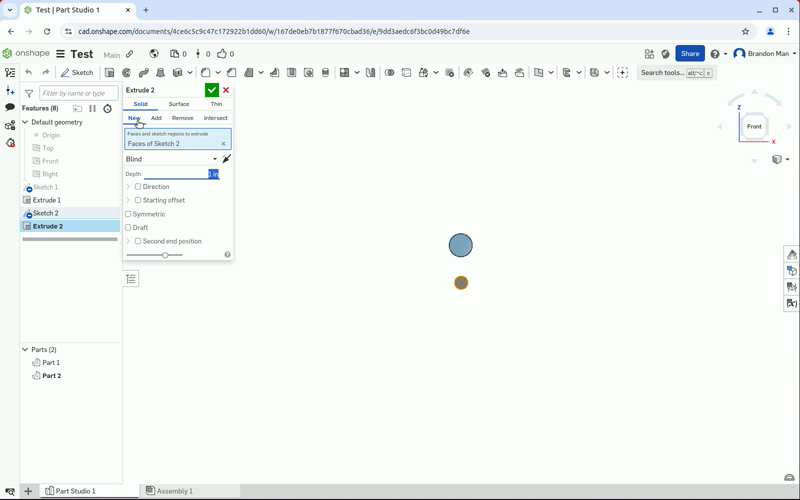
text(23.108)
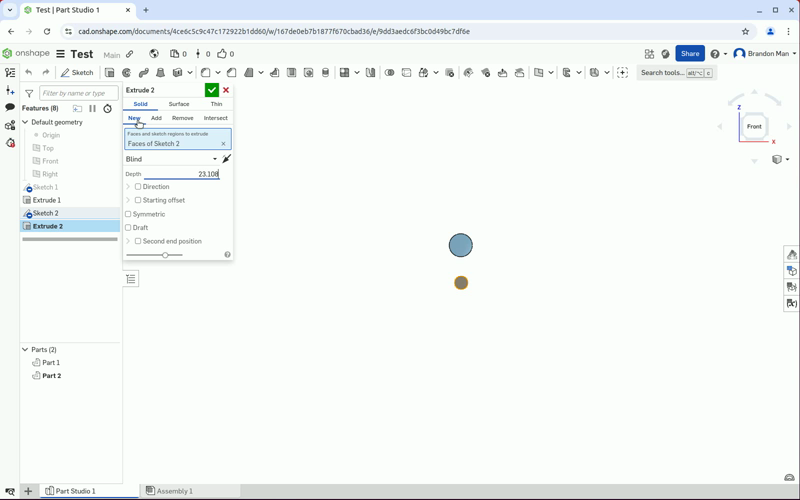
key(enter)
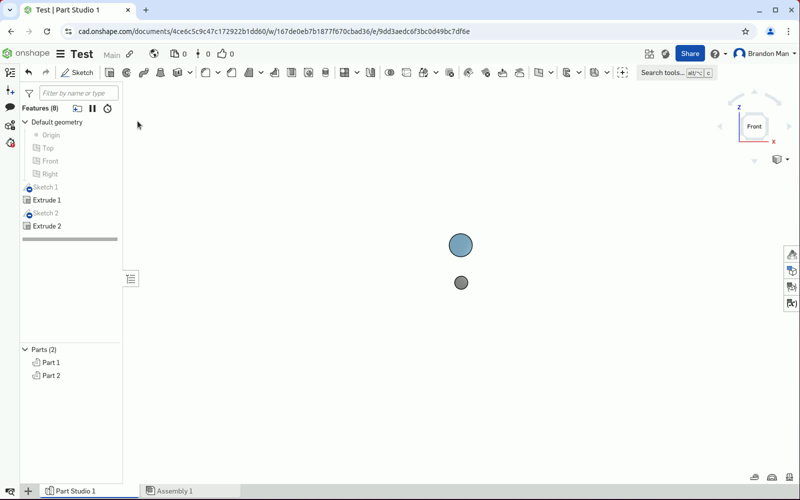
key(shift+h)
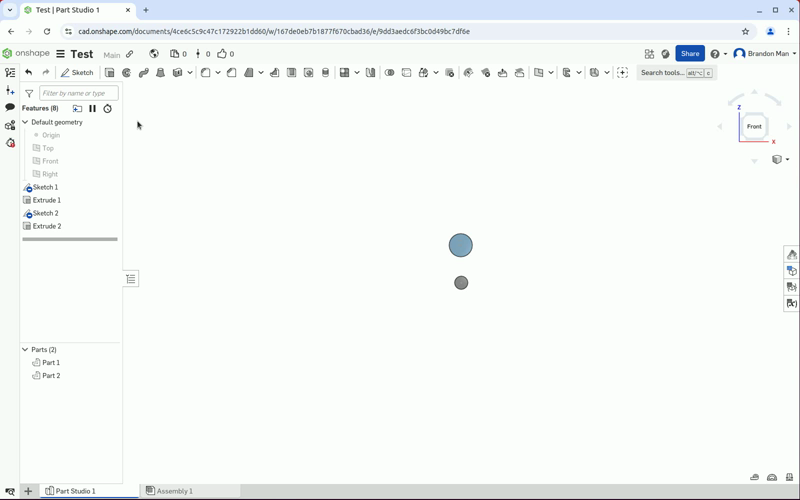
key(shift+h)
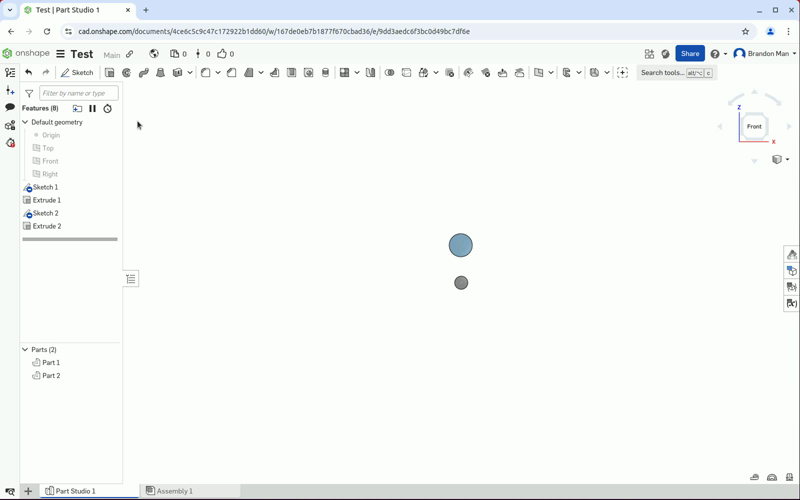
key(shift+7)
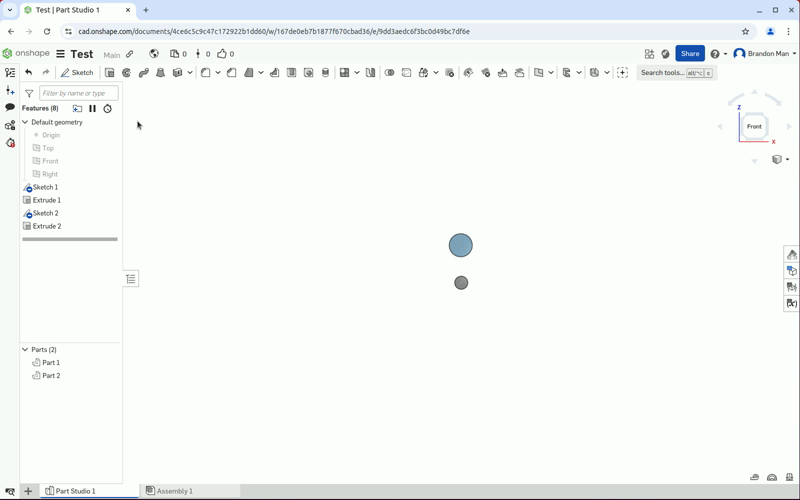
key(left, 2)
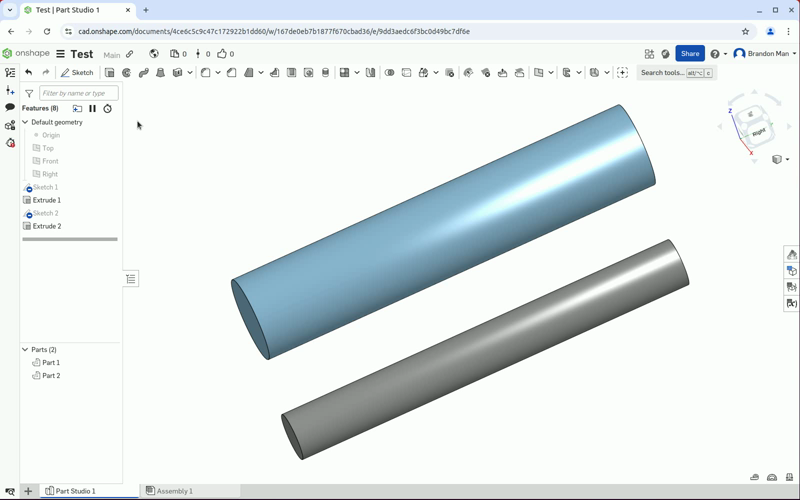
key(down, 2)
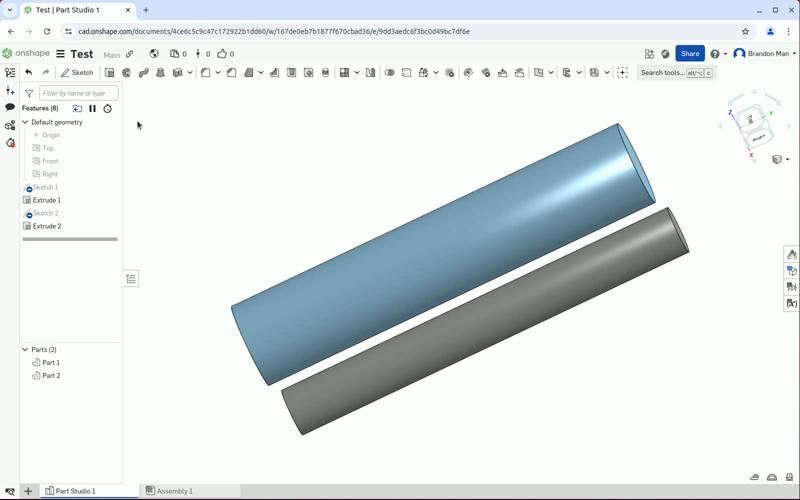
key(up, 2)
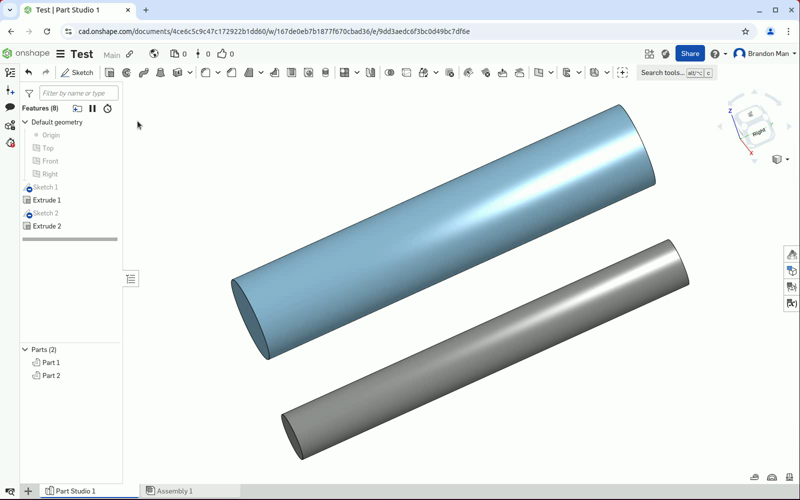
key(right, 2)
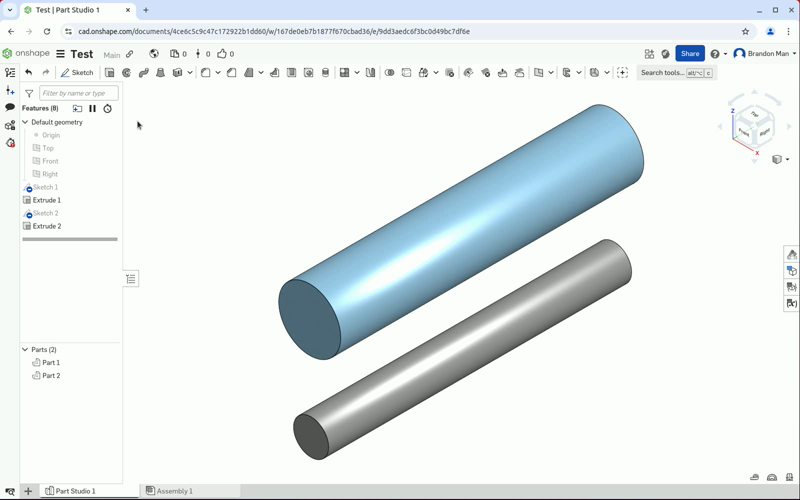
mouse_move(73, 189)
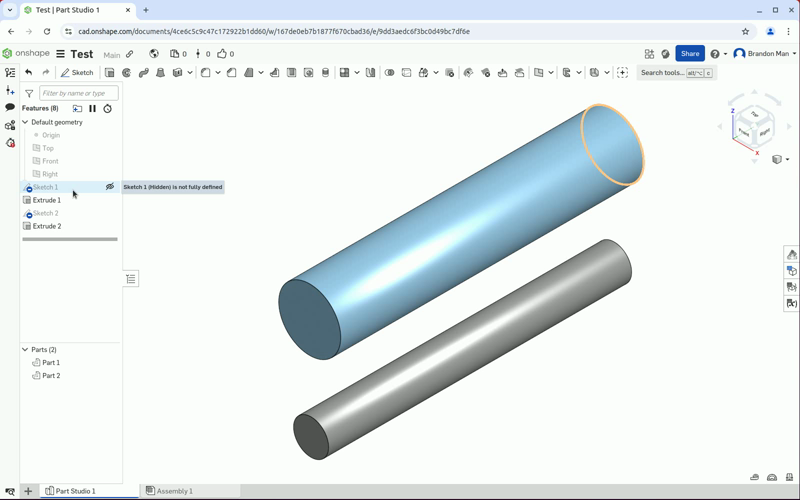
click(73, 189)